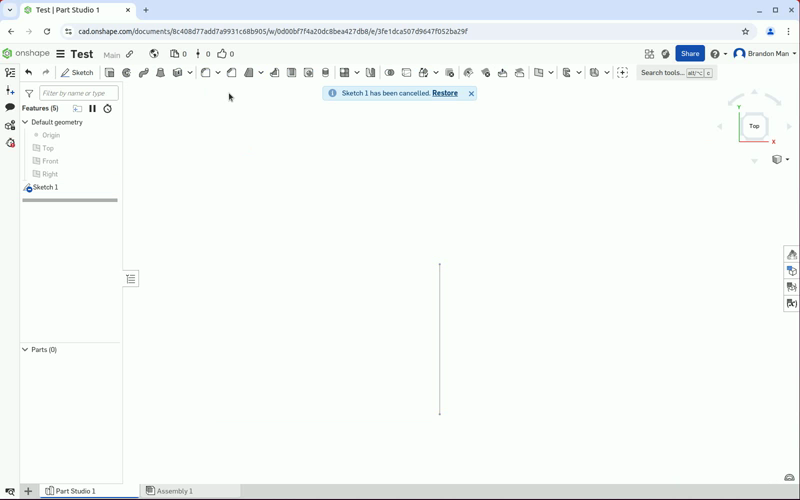
key(shift+h)
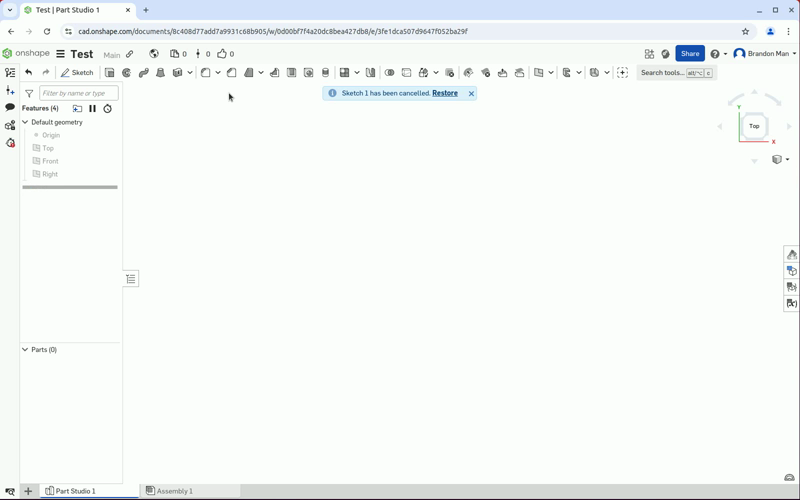
key(shift+s)
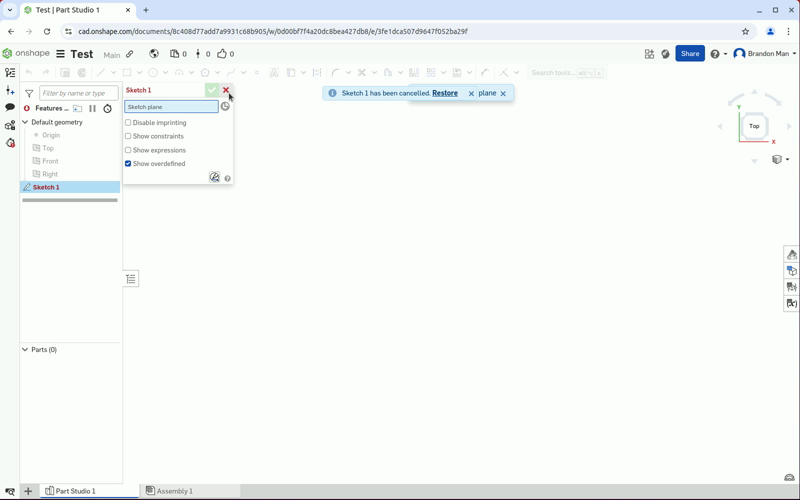
mouse_move(73, 150)
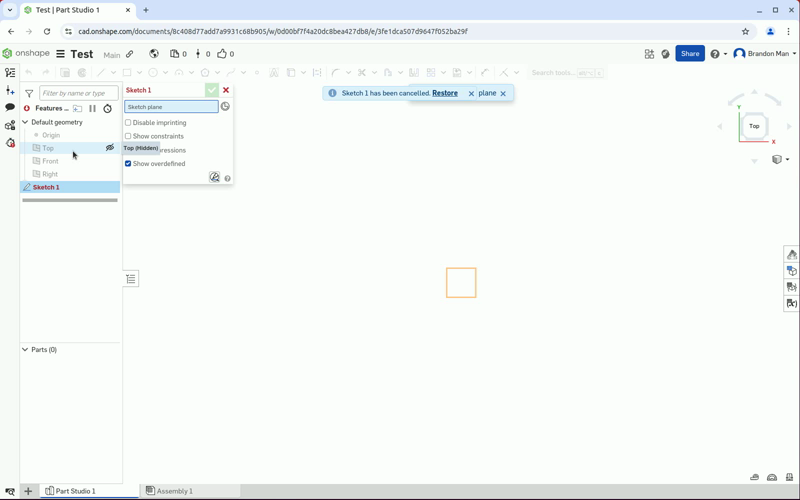
click(73, 150)
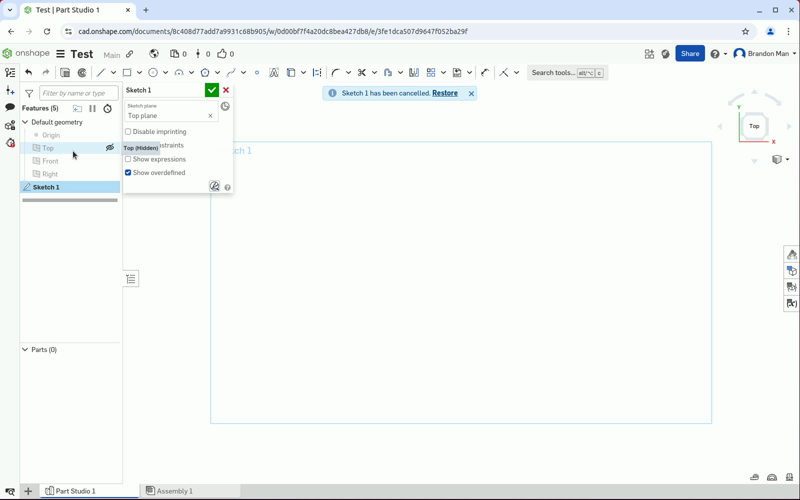
mouse_move(73, 352)
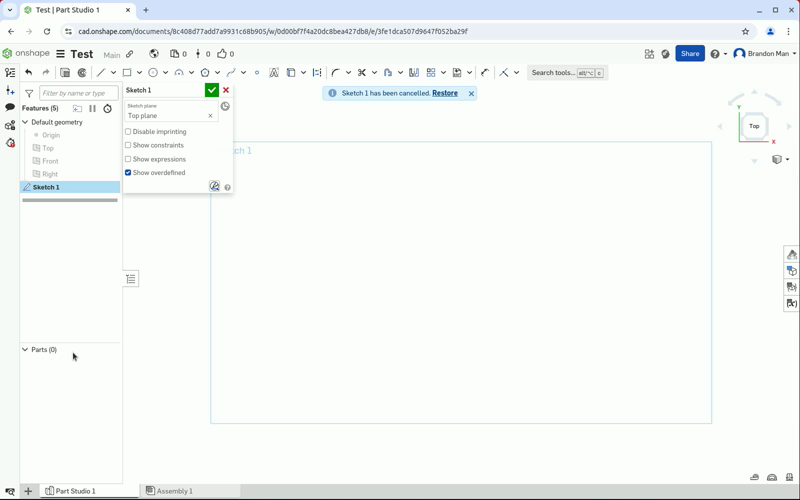
key(y)
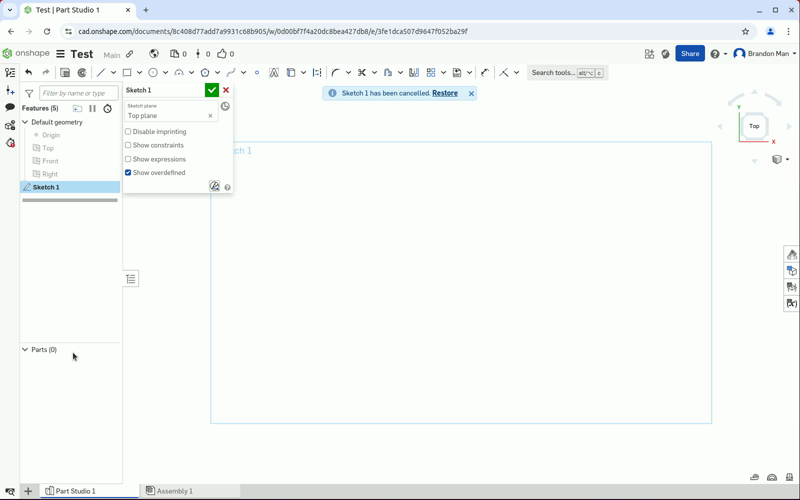
key(l)
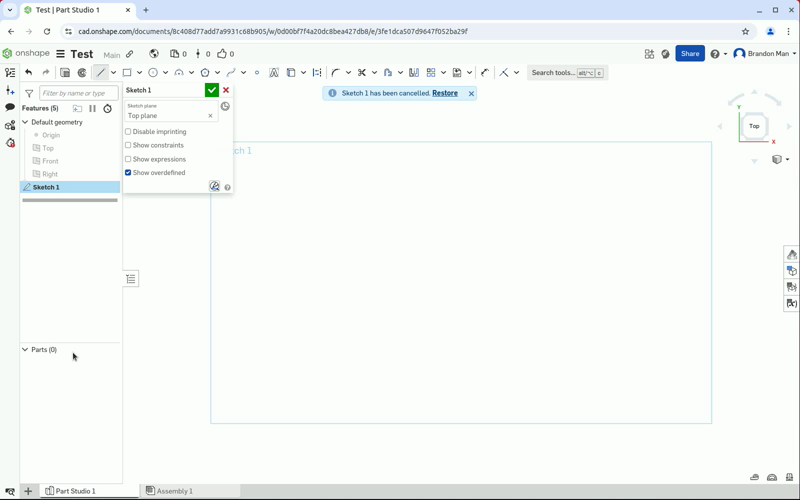
key_down(shift)
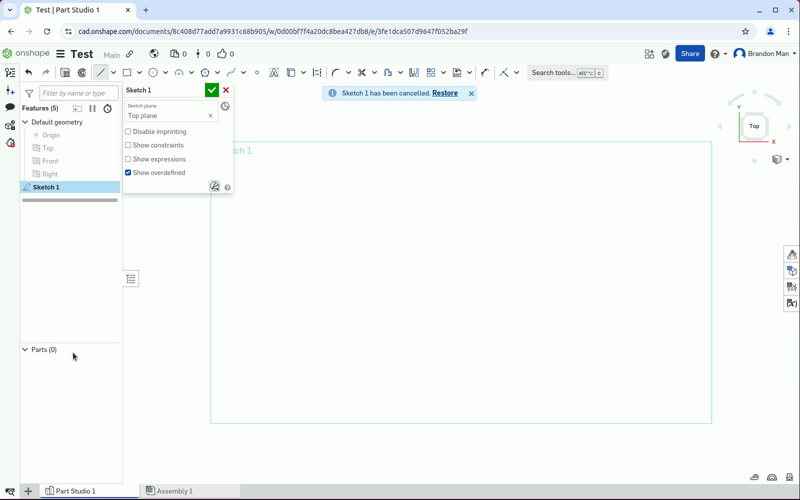
mouse_move(425, 320)
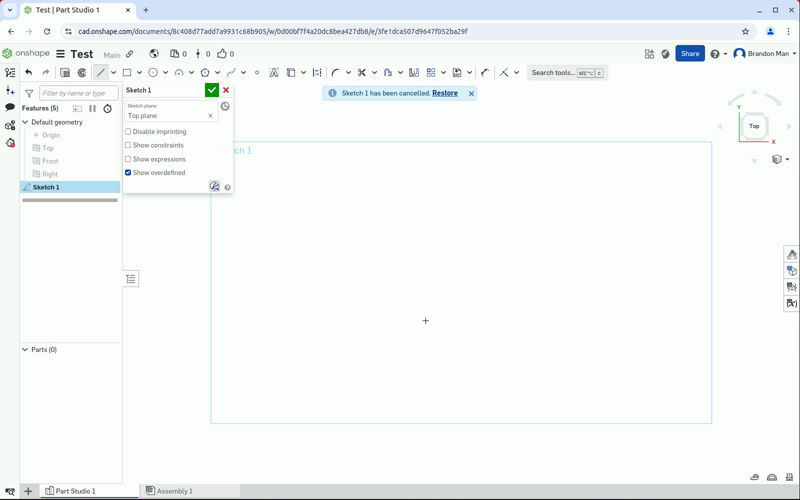
click(425, 320)
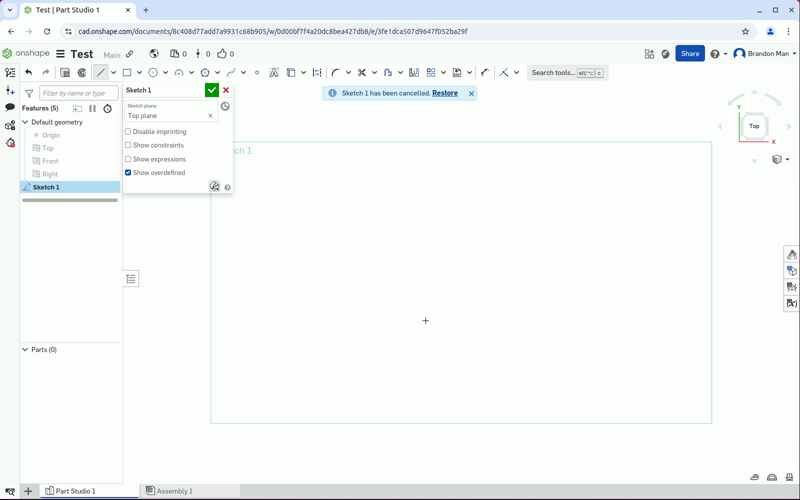
key_up(shift)
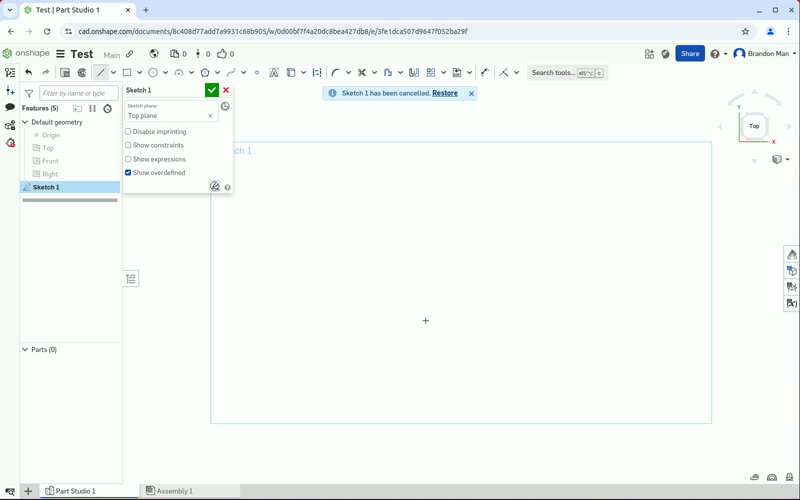
key_down(shift)
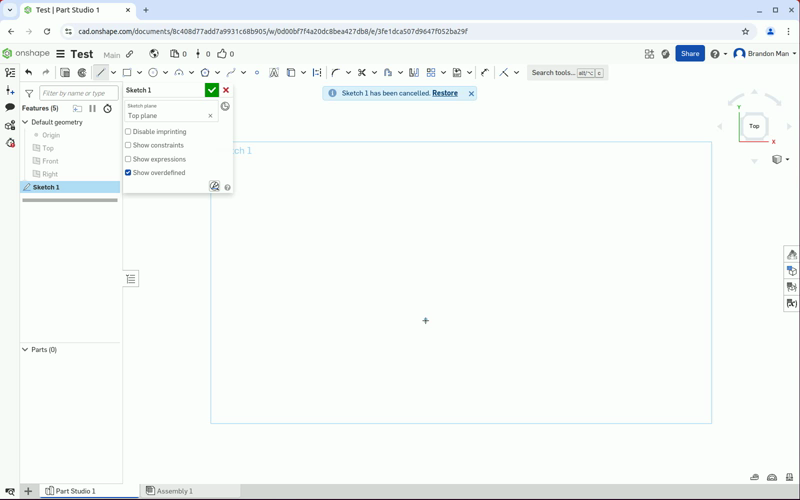
mouse_move(455, 320)
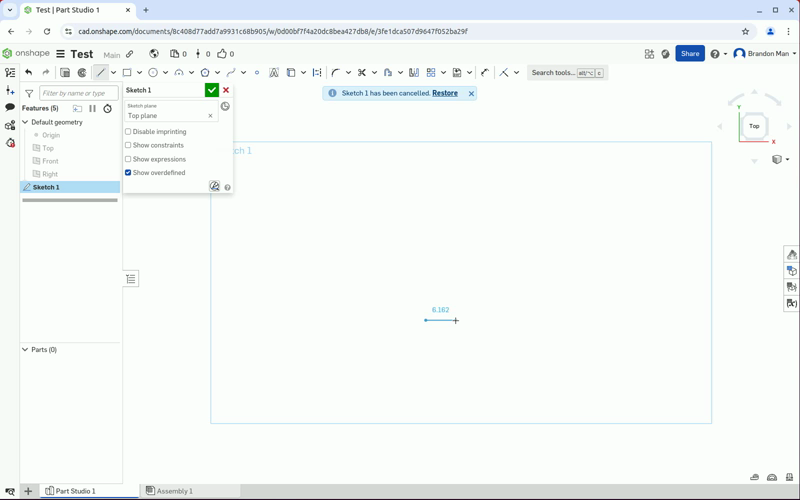
mouse_move(445, 320)
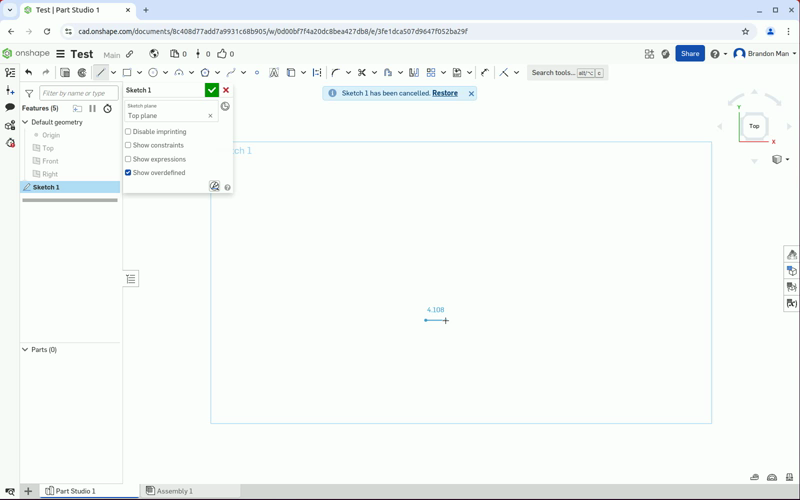
click(445, 320)
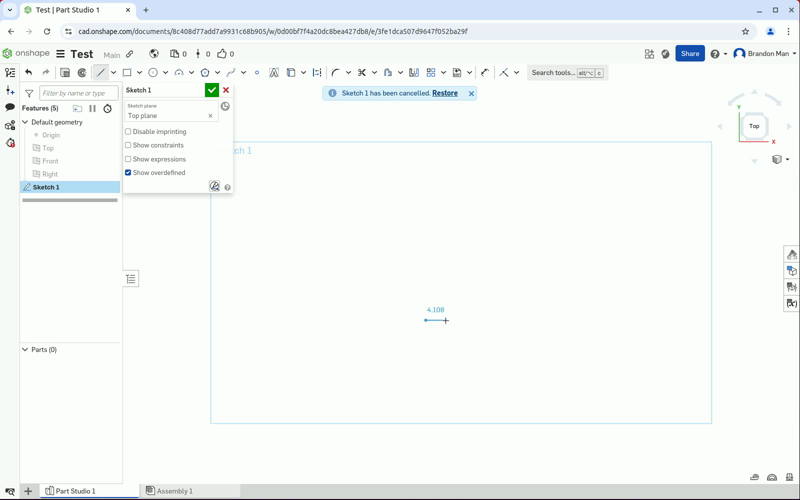
key_up(shift)
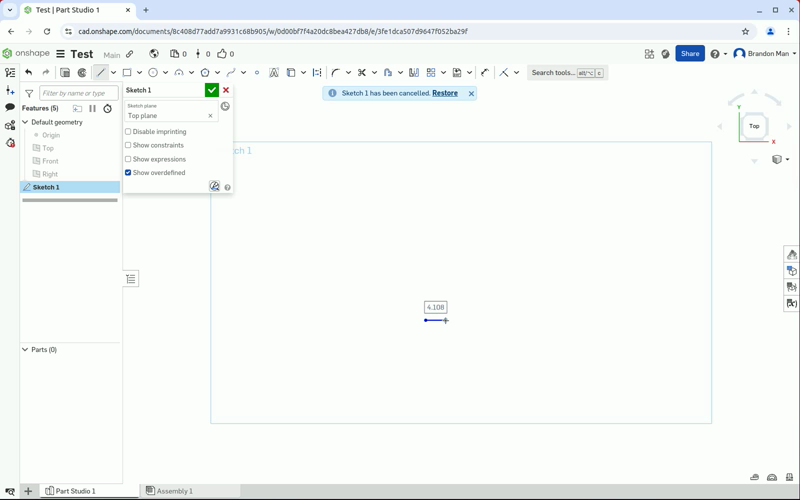
key_down(shift)
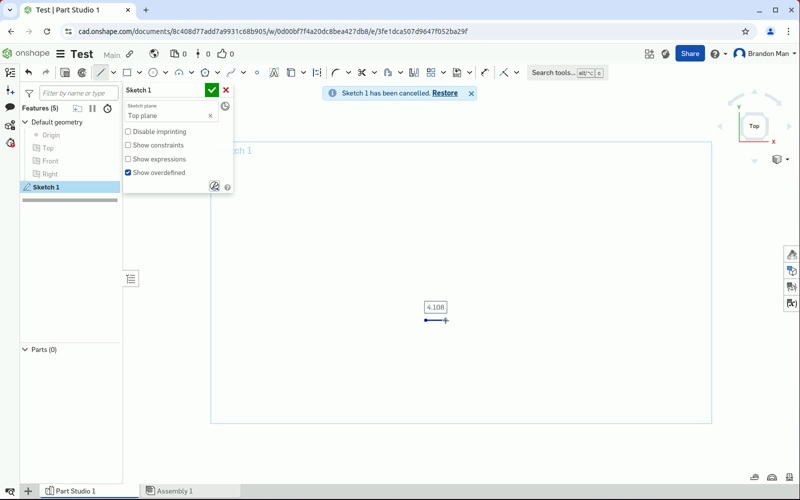
mouse_move(445, 213)
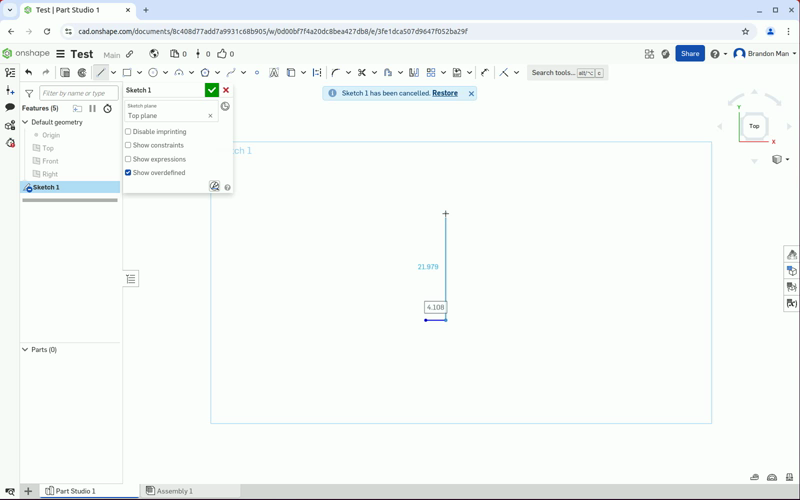
click(445, 213)
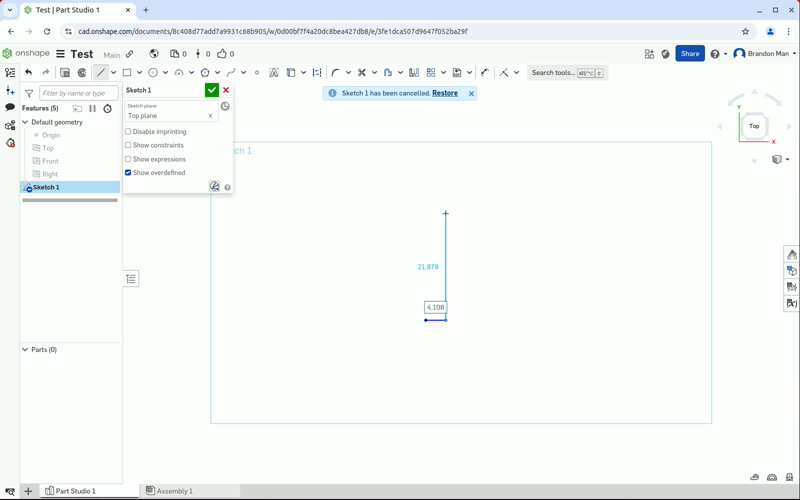
key_up(shift)
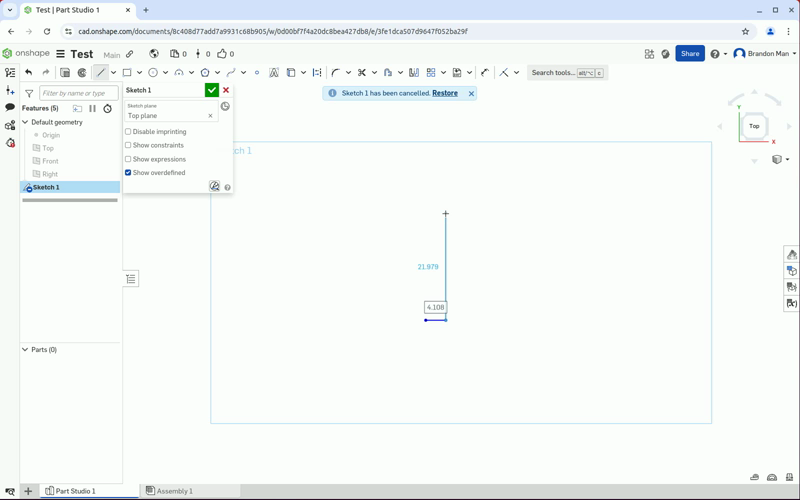
key_down(shift)
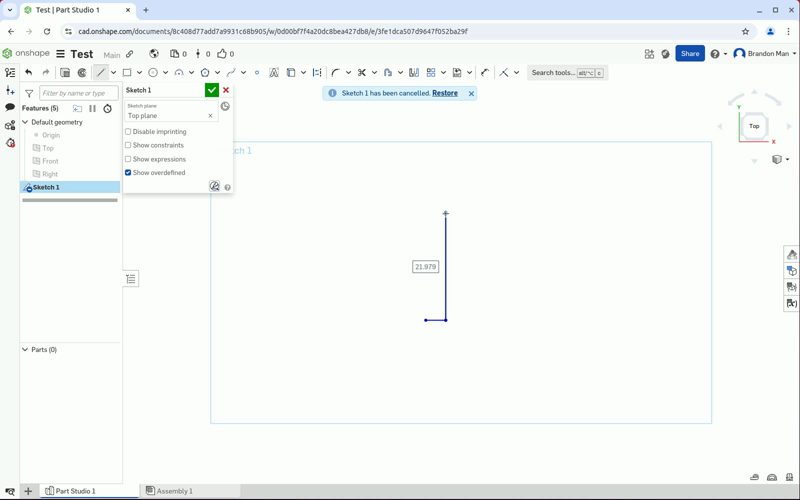
mouse_move(533, 213)
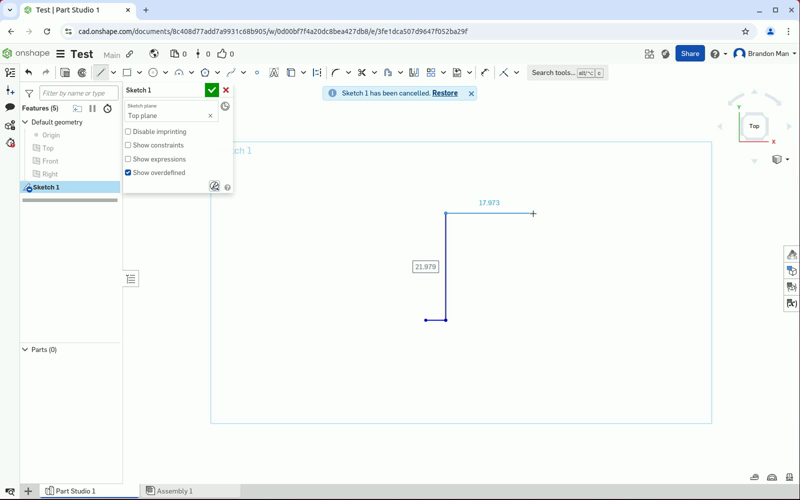
click(533, 213)
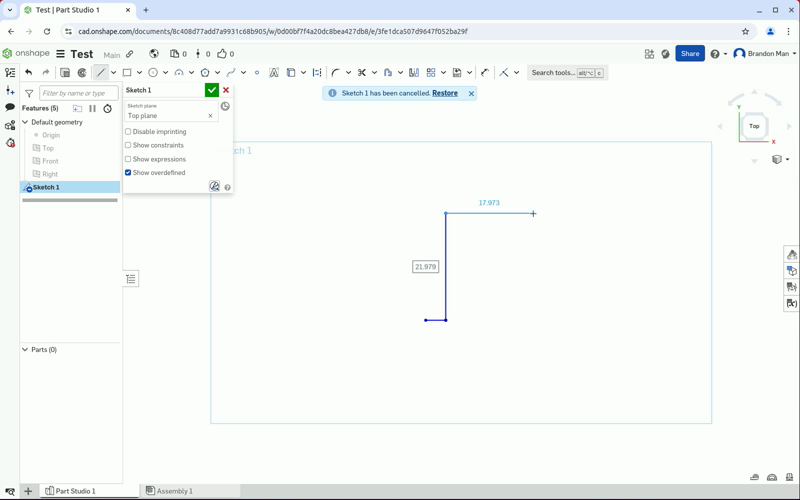
key_up(shift)
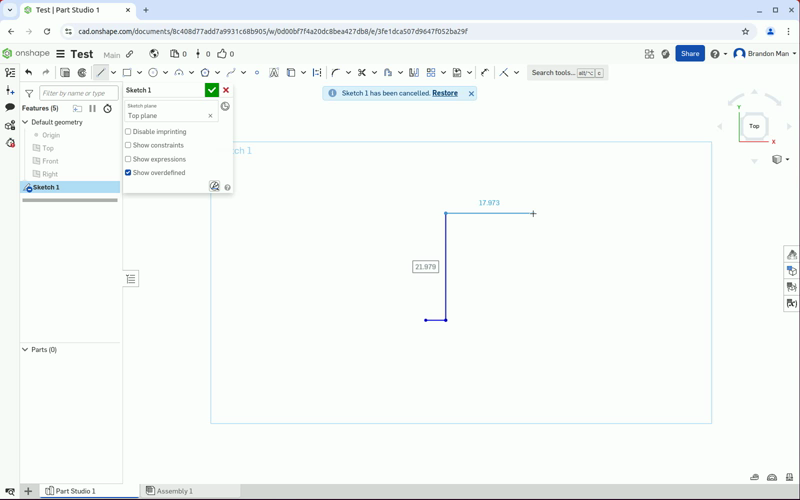
key_down(shift)
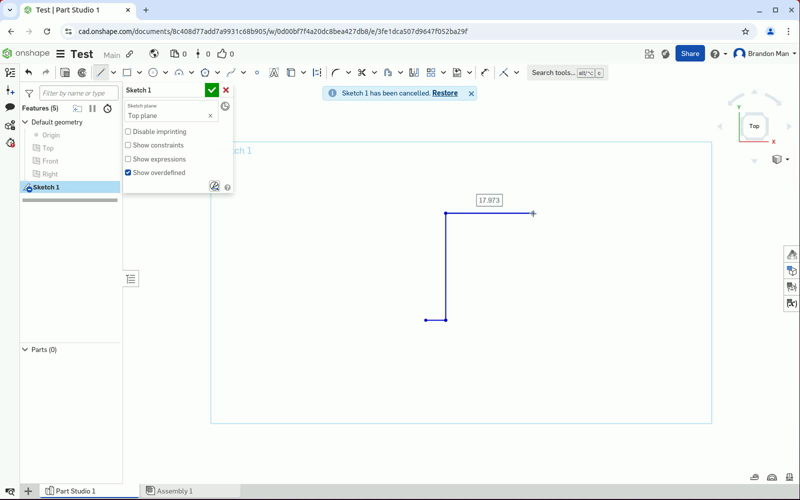
mouse_move(563, 213)
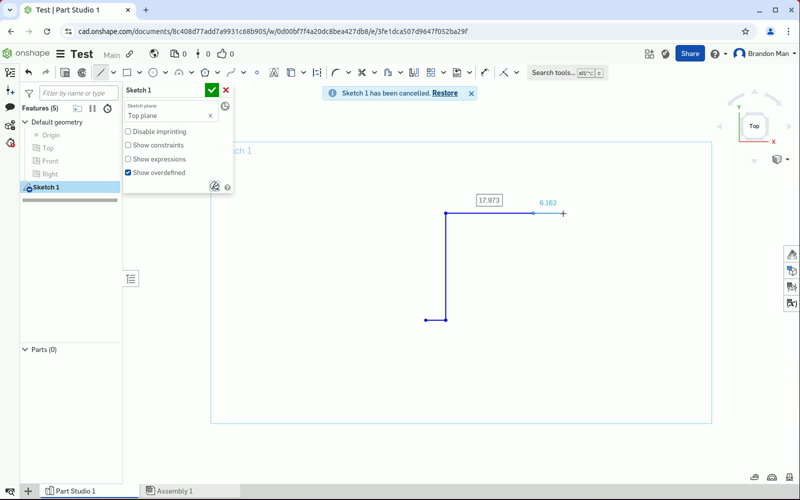
mouse_move(533, 192)
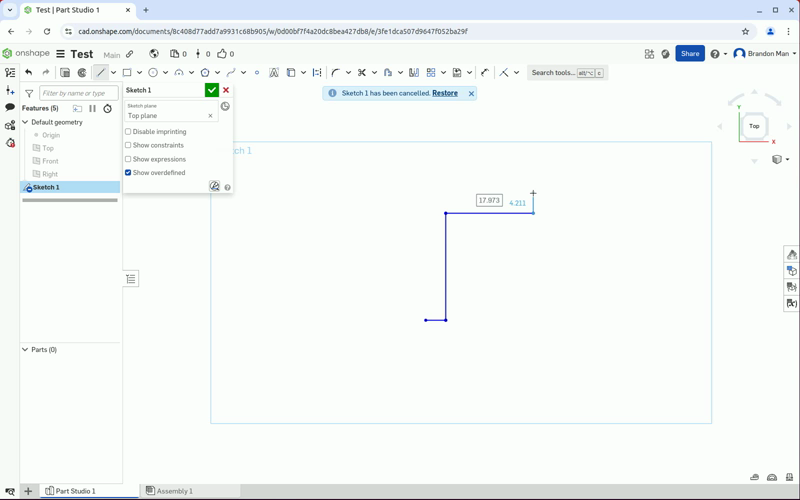
click(533, 192)
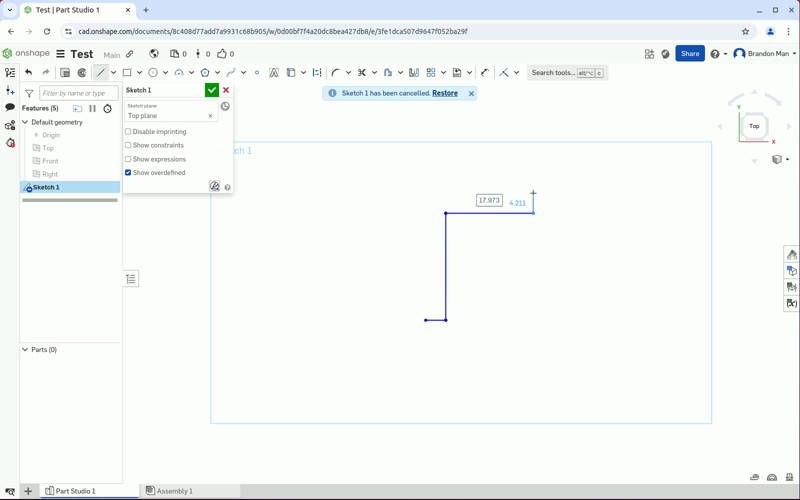
key_up(shift)
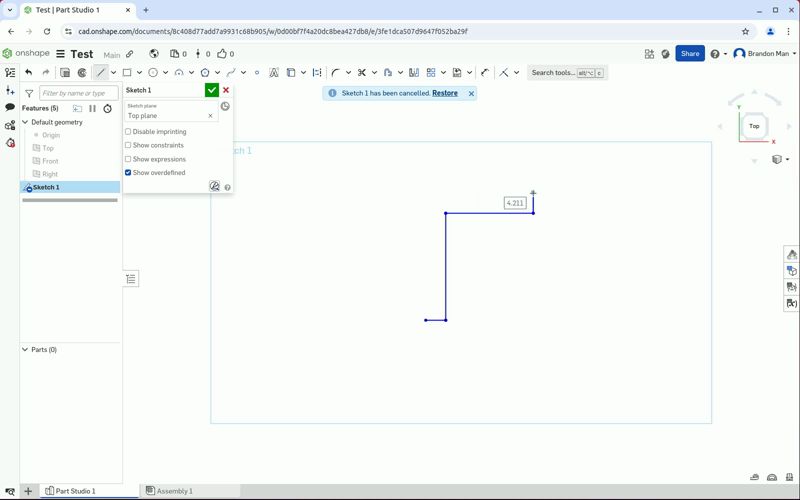
key_down(shift)
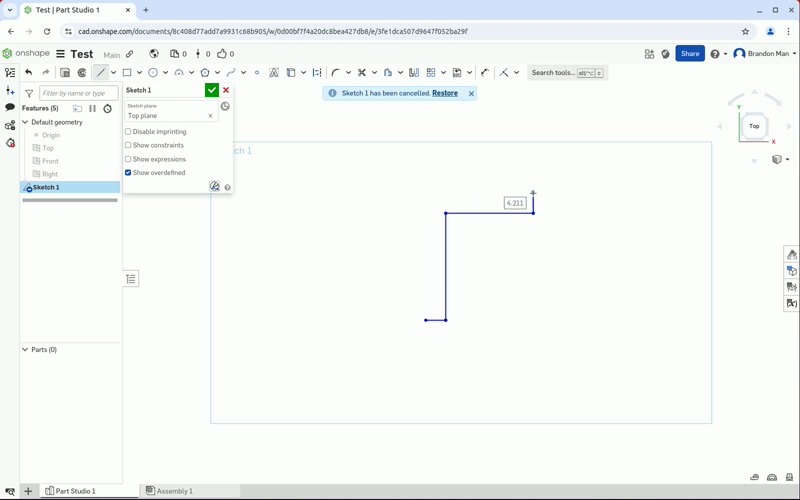
mouse_move(425, 192)
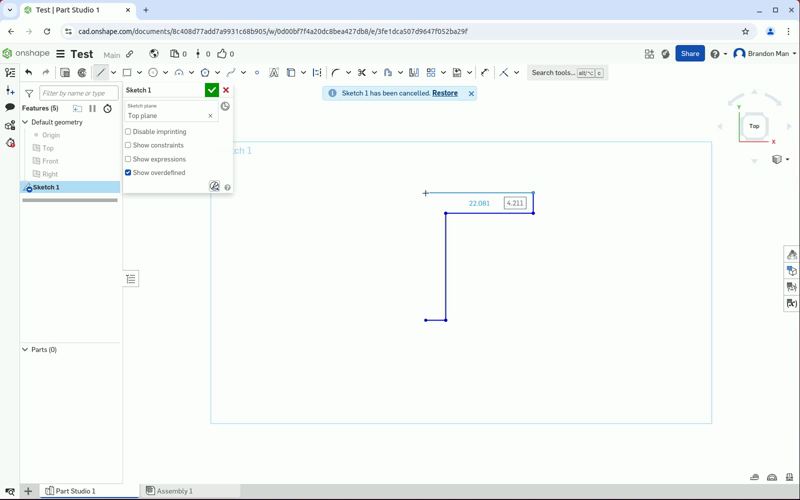
click(425, 192)
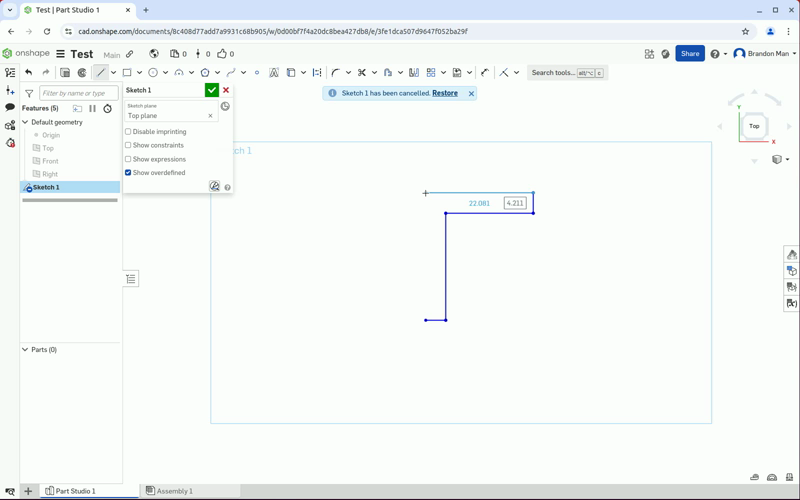
key_up(shift)
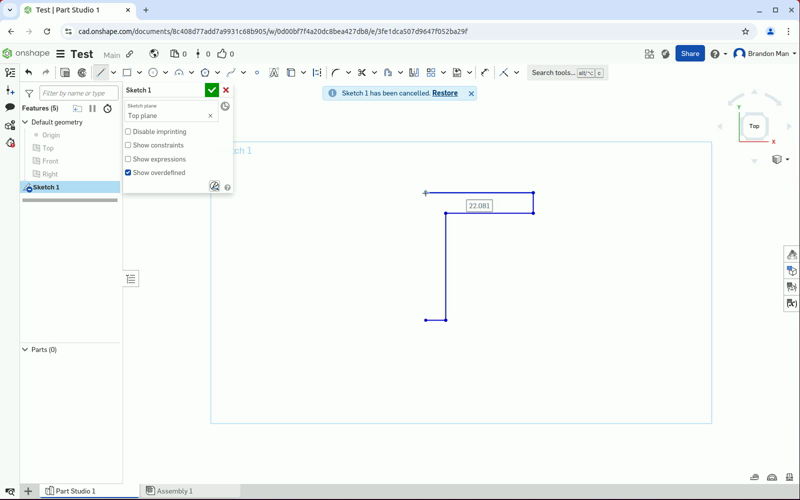
key_down(shift)
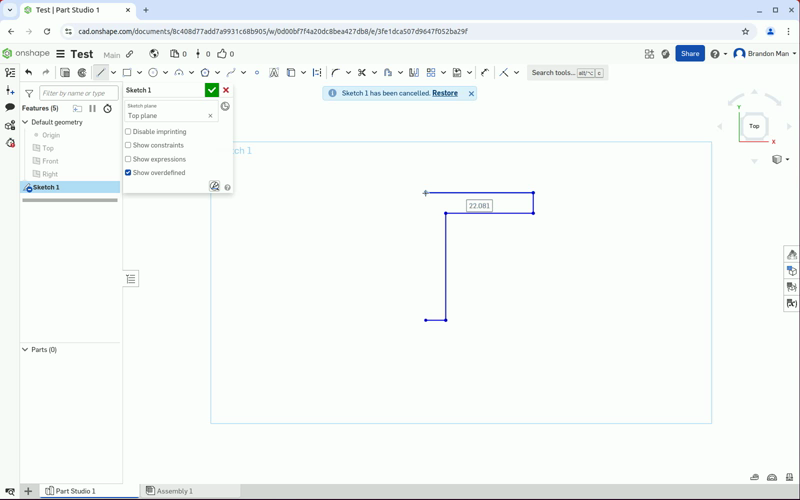
mouse_move(425, 320)
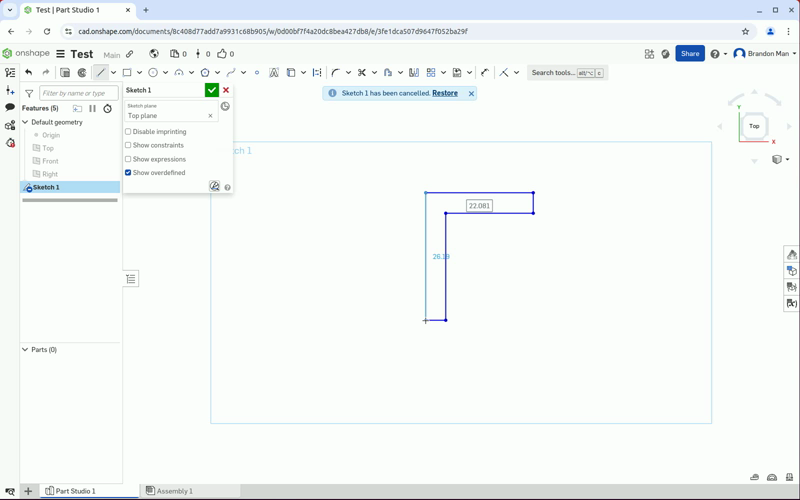
key_up(shift)
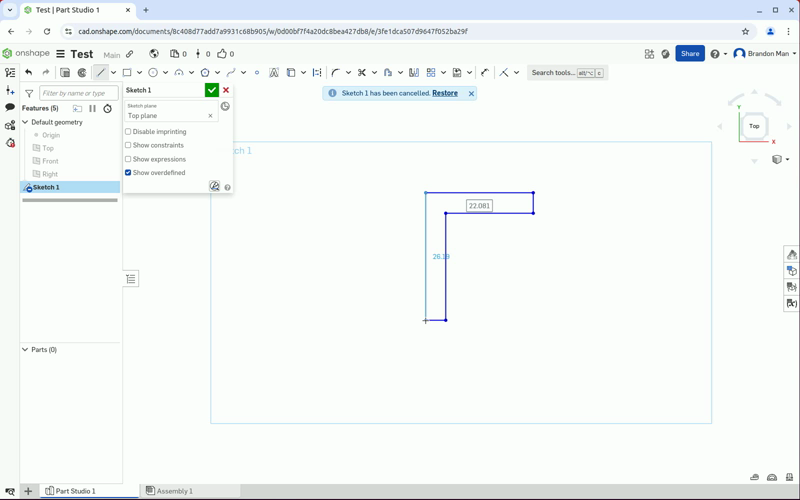
click(425, 320)
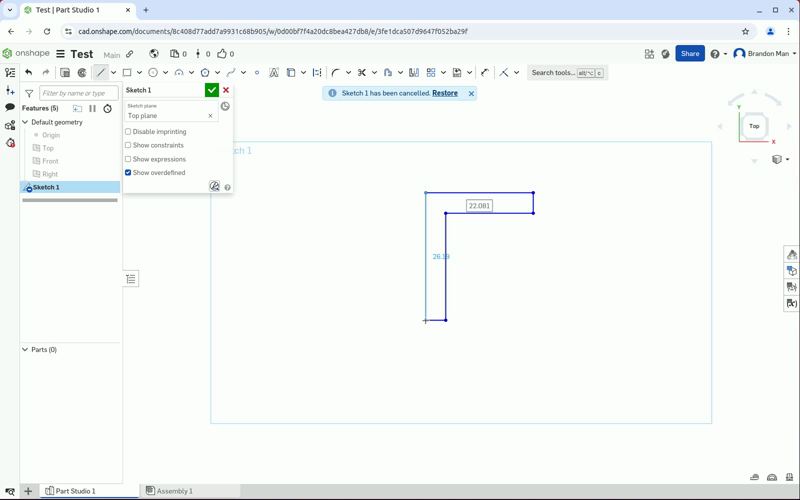
key(esc)
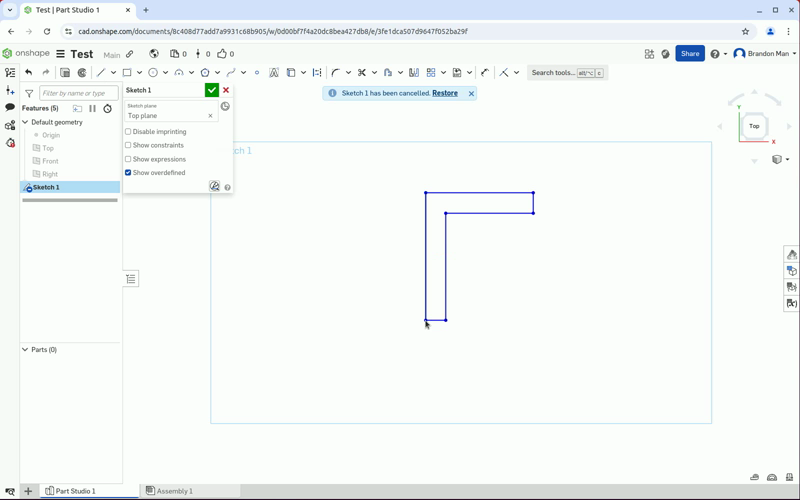
mouse_move(442, 234)
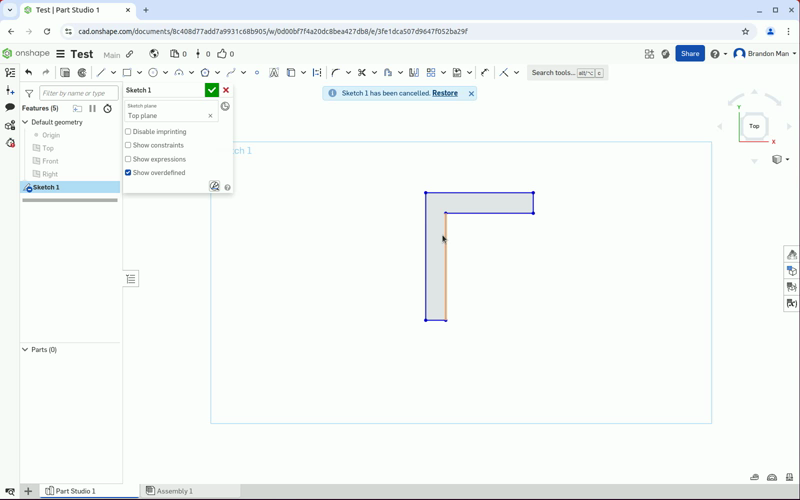
click(442, 234)
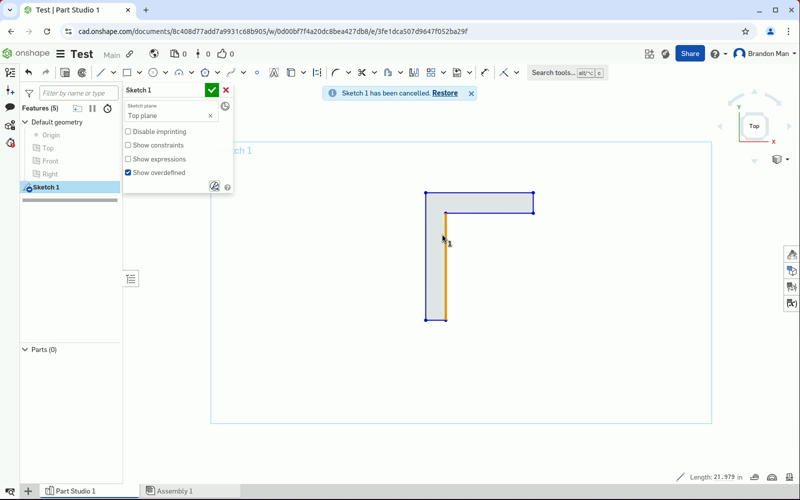
mouse_move(73, 352)
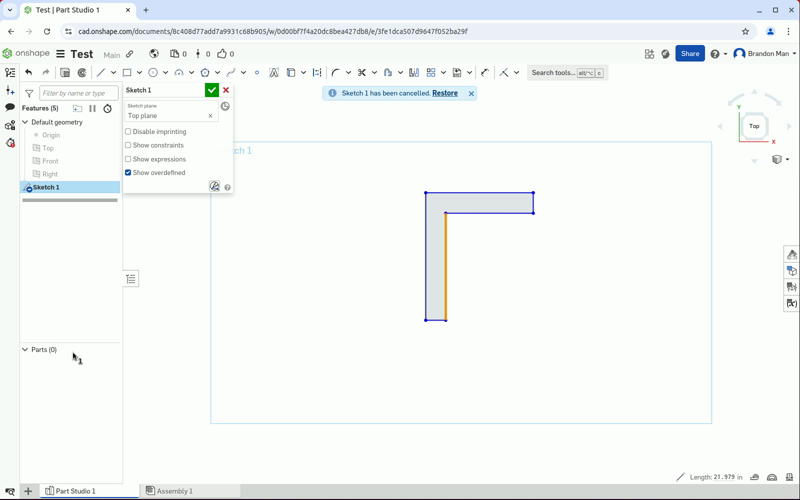
key(shift+y)
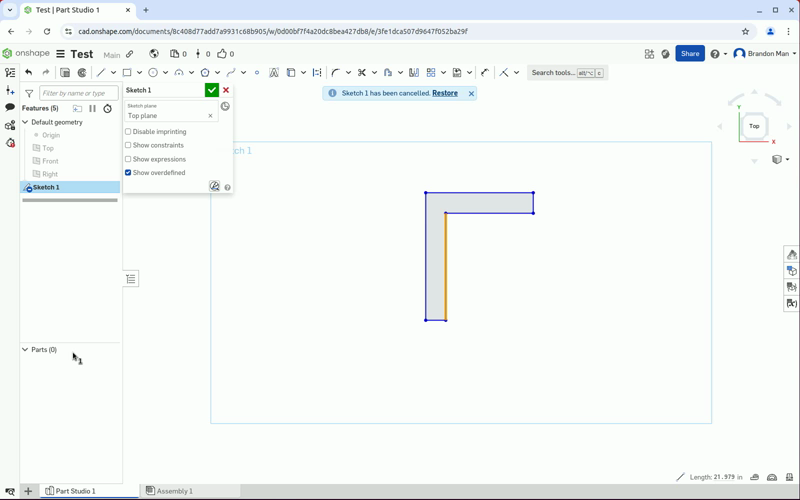
key(shift+e)
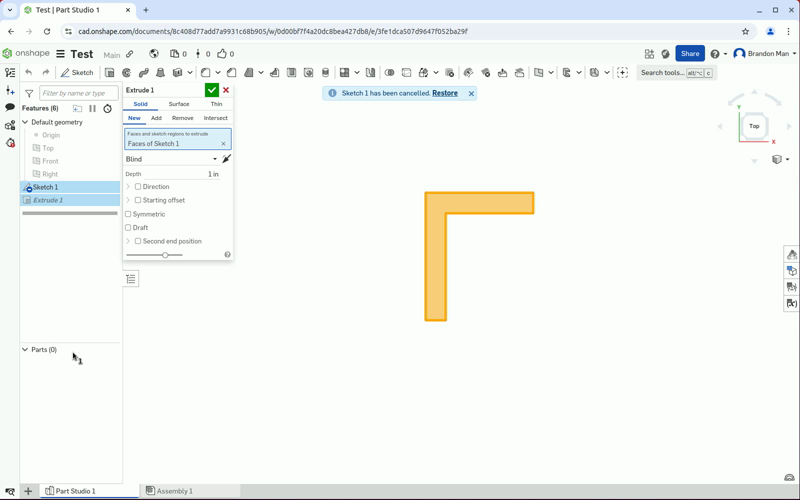
mouse_move(143, 106)
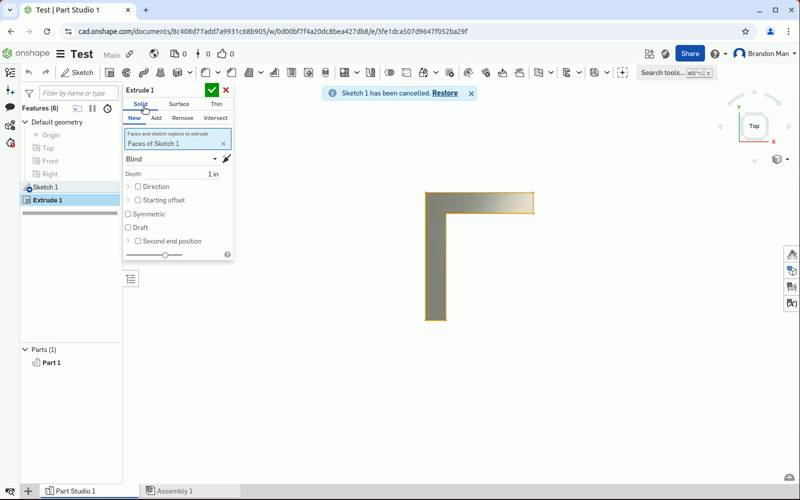
click(143, 106)
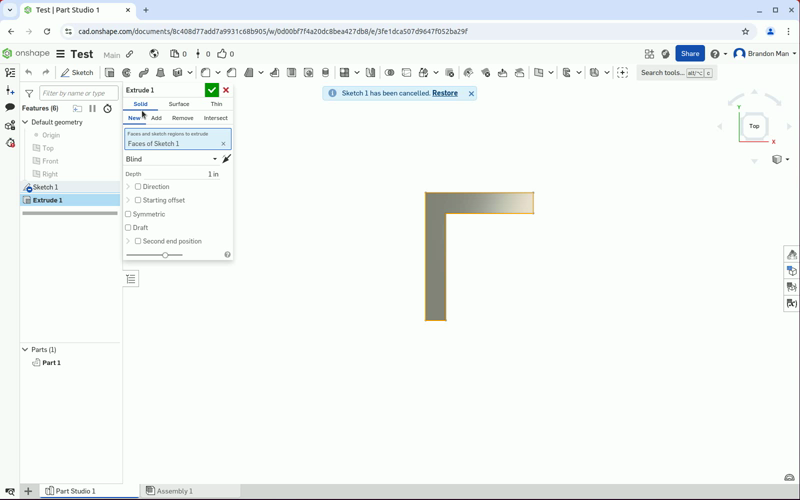
mouse_move(137, 120)
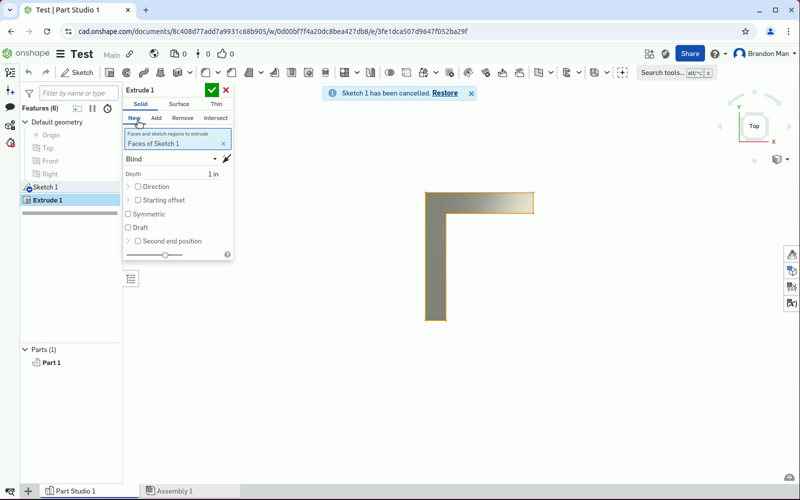
click(137, 120)
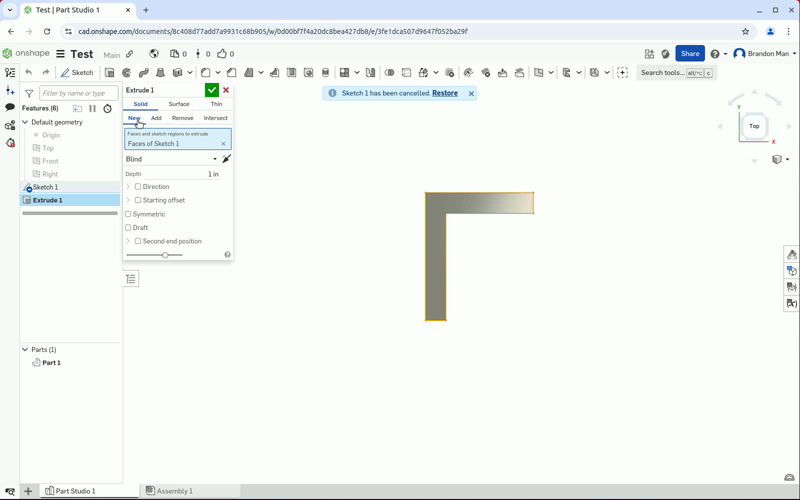
key(tab, 4)
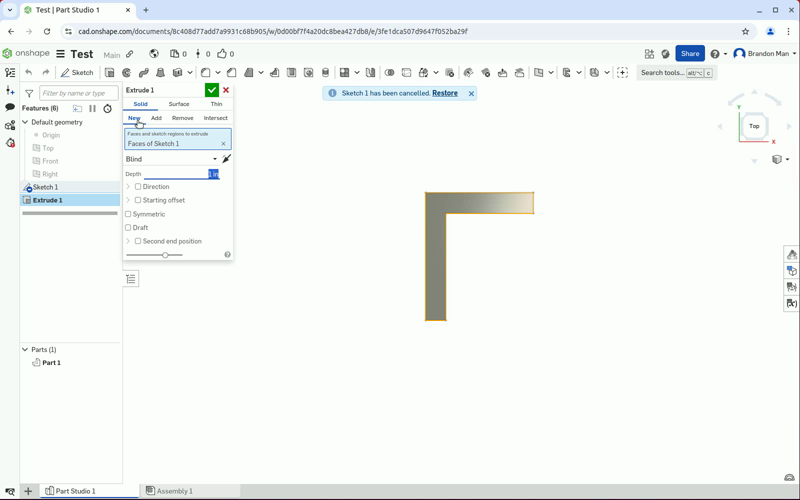
text(-22.145)
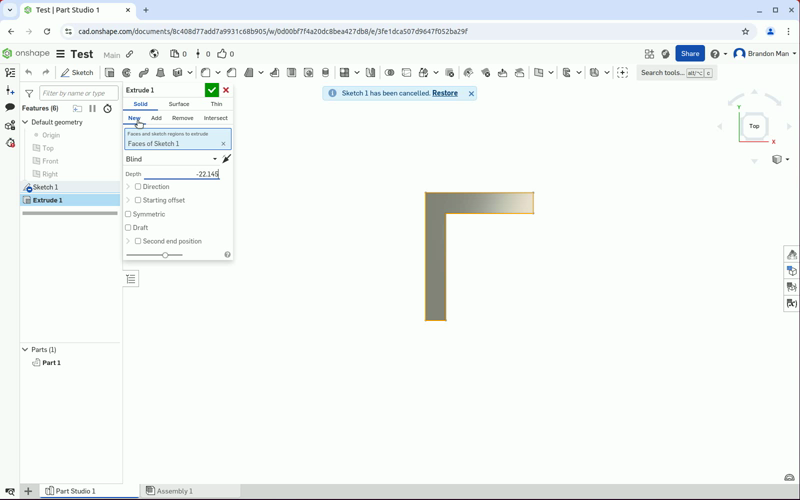
key(enter)
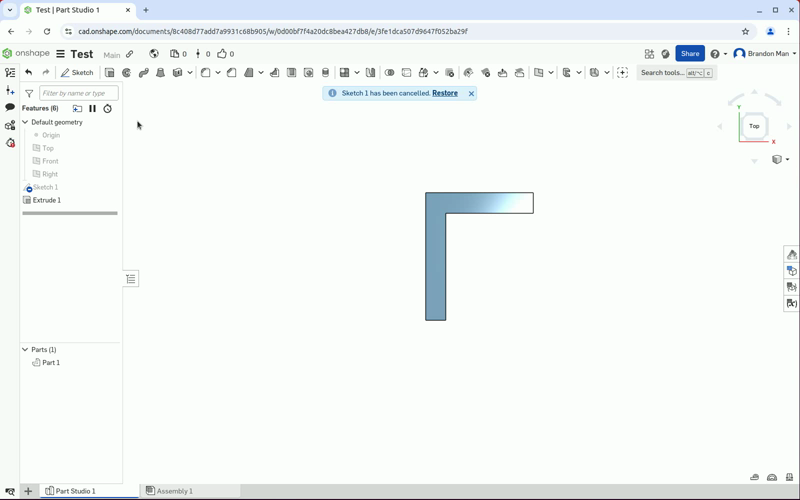
key(shift+h)
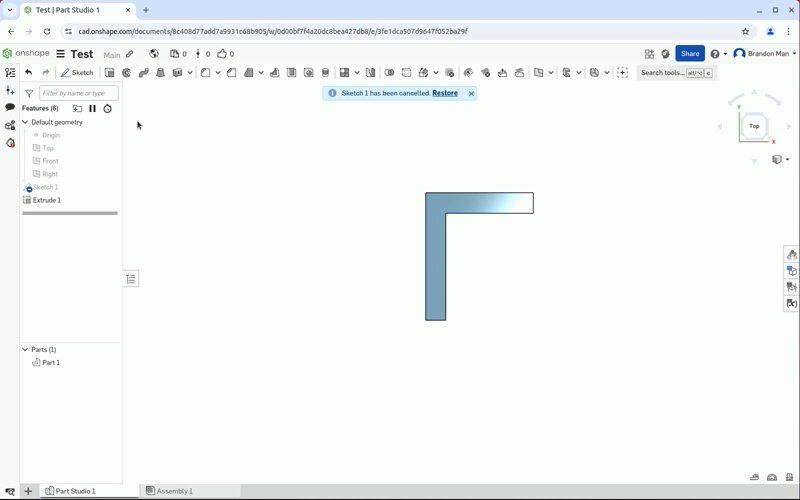
key(shift+h)
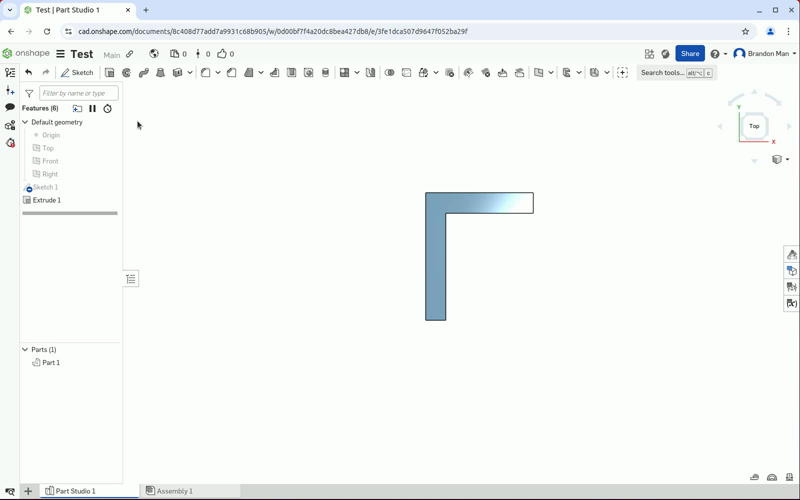
mouse_move(73, 189)
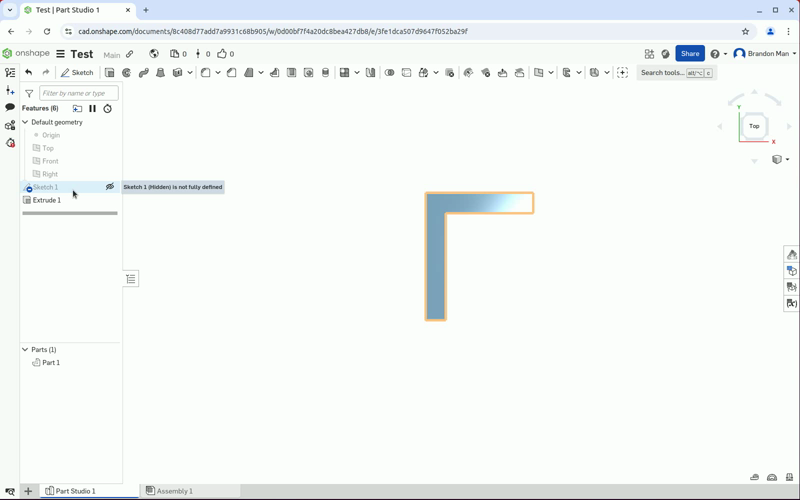
click(73, 189)
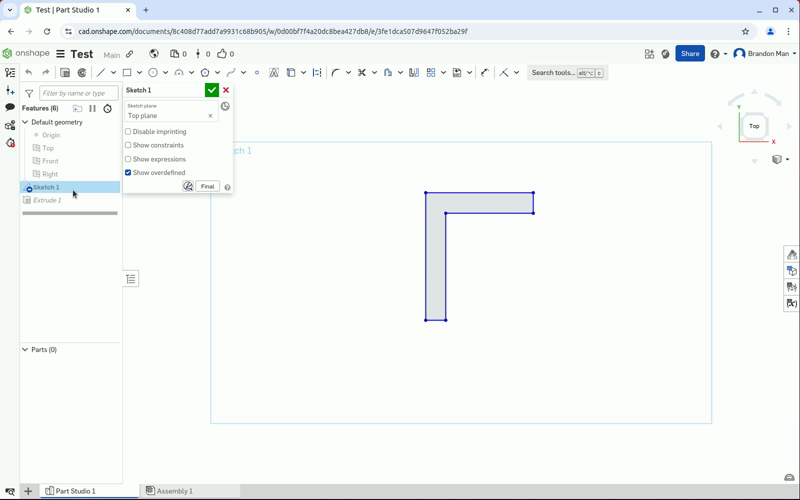
mouse_move(229, 92)
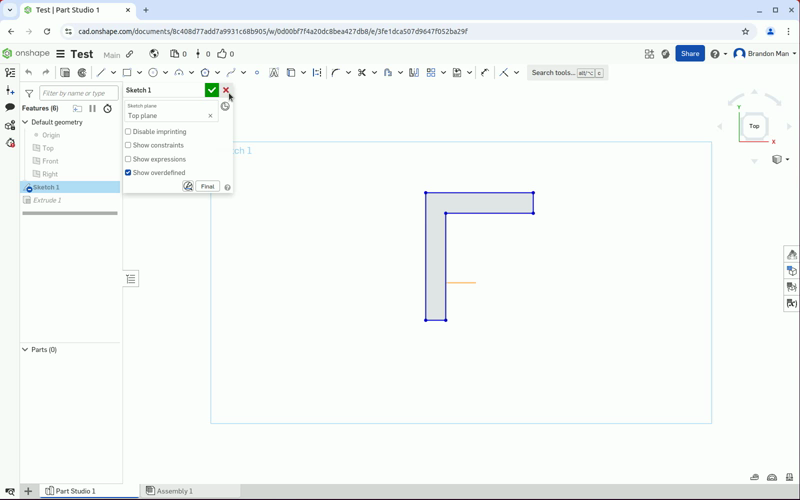
click(229, 92)
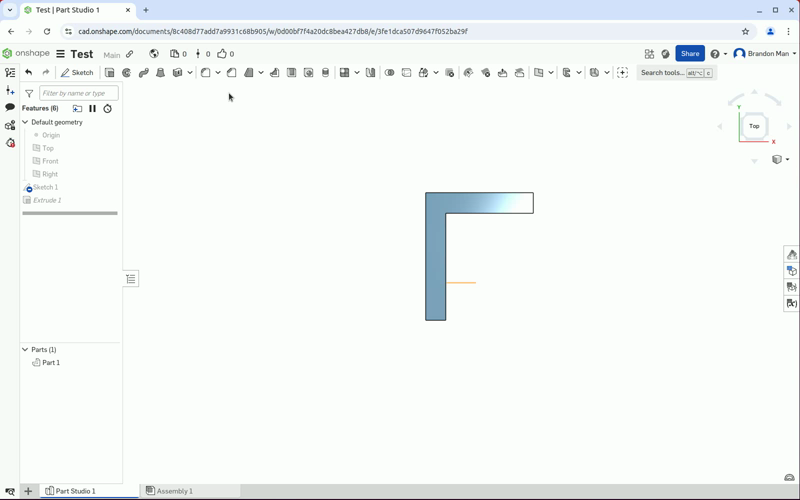
mouse_move(73, 352)
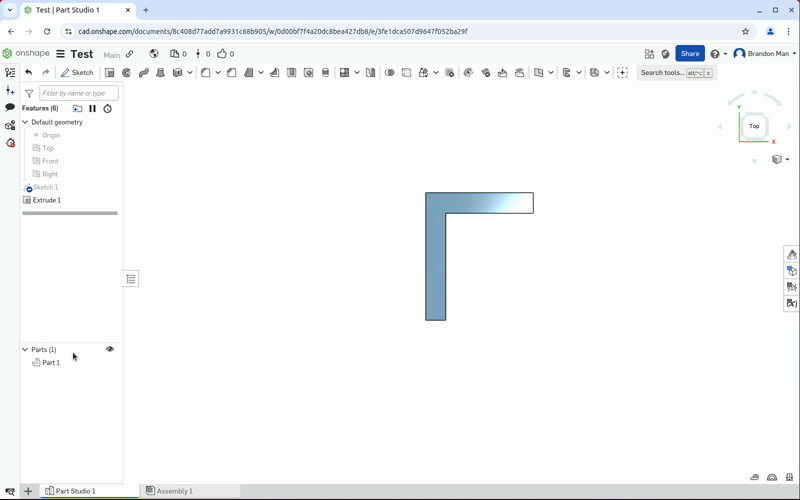
key(y)
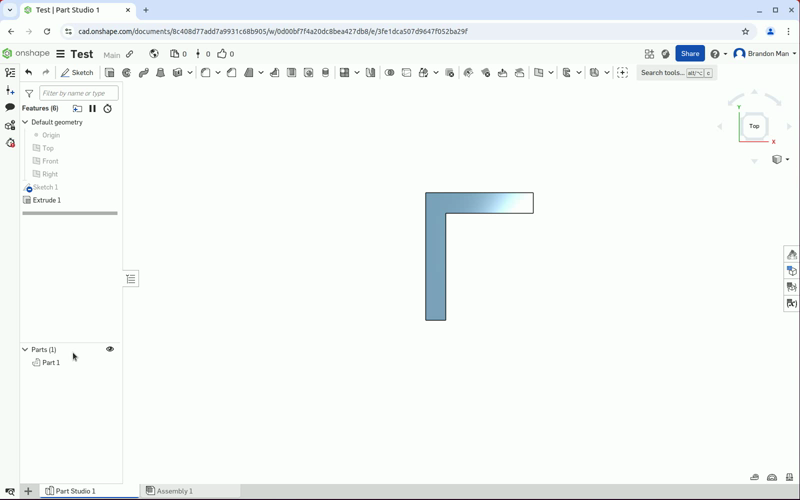
key(shift+p)
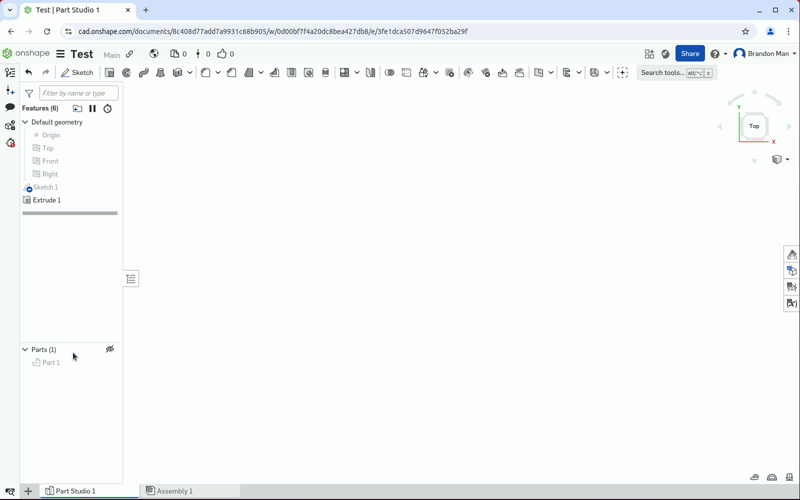
key(space)
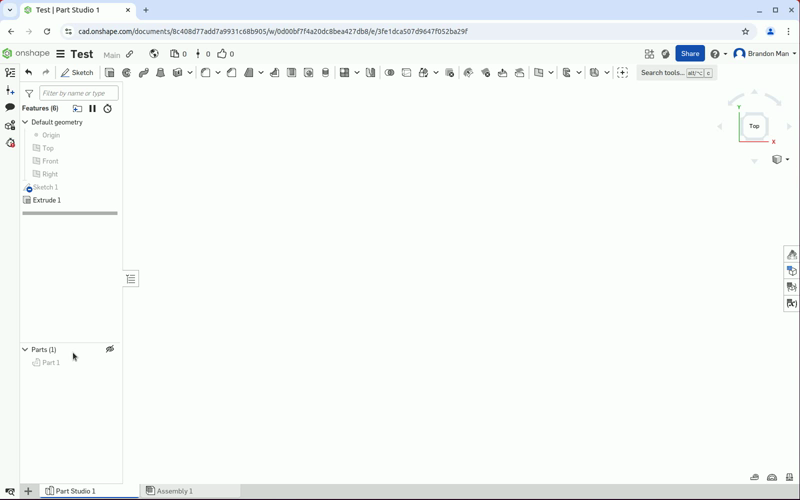
key_down(shift)
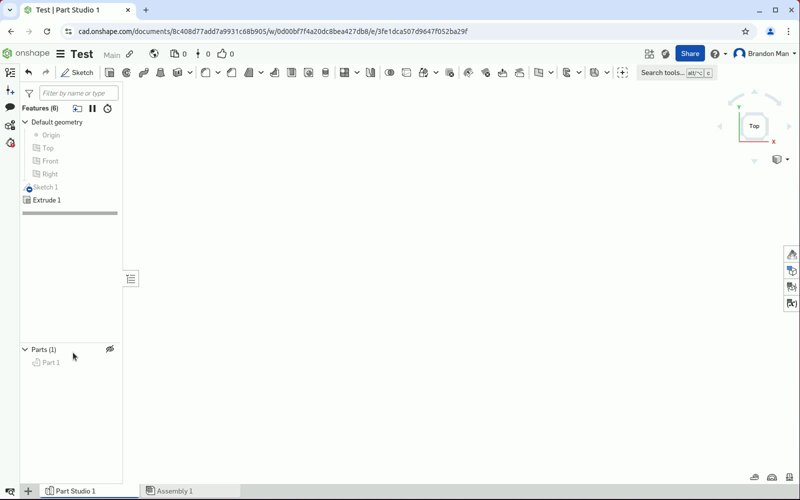
key(up)
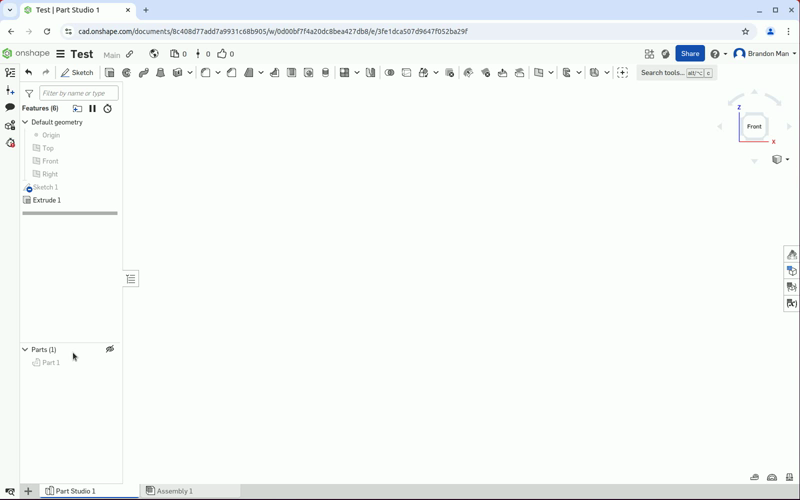
key_up(shift)
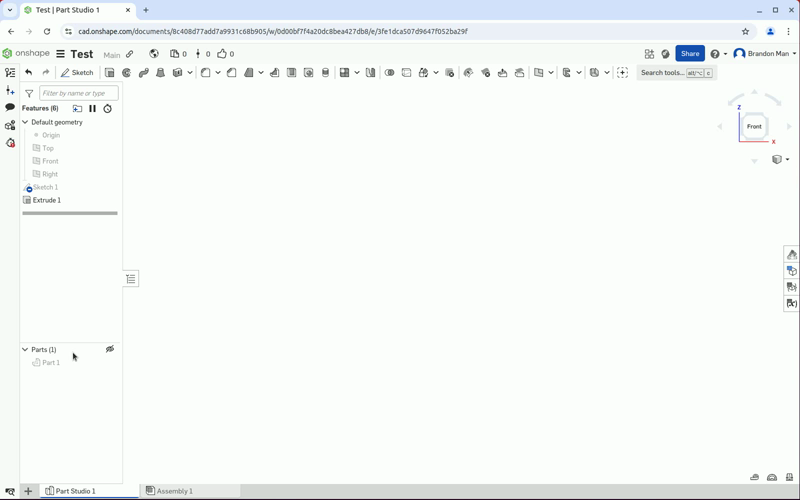
mouse_move(73, 352)
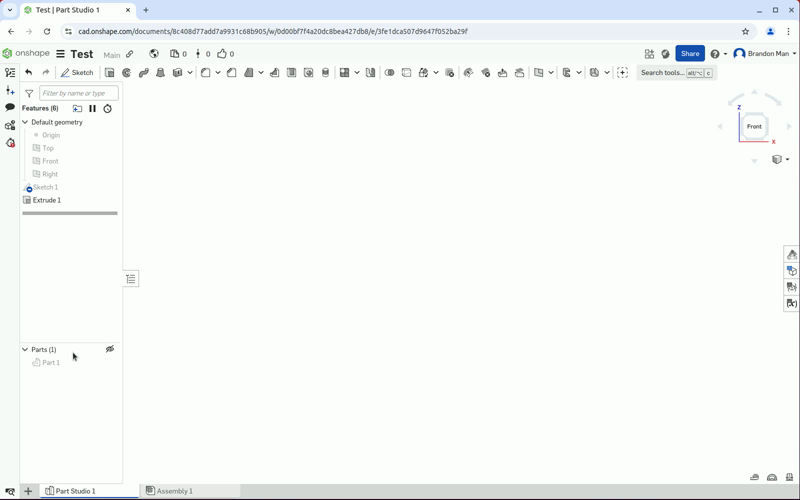
key(shift+y)
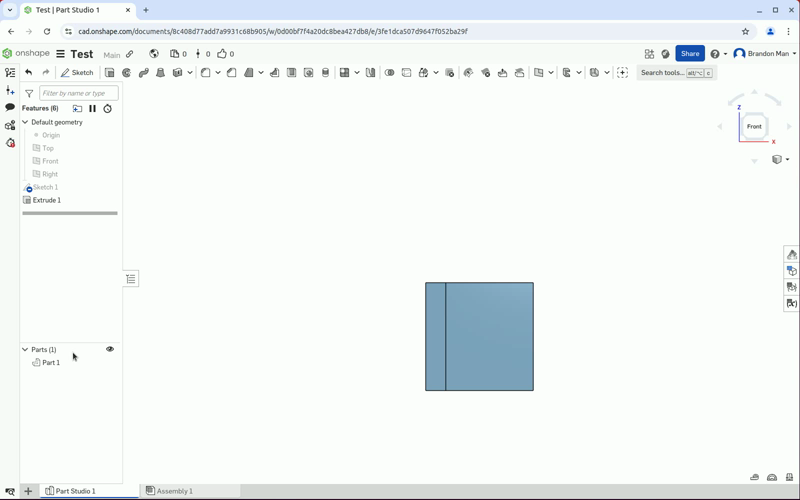
mouse_move(541, 75)
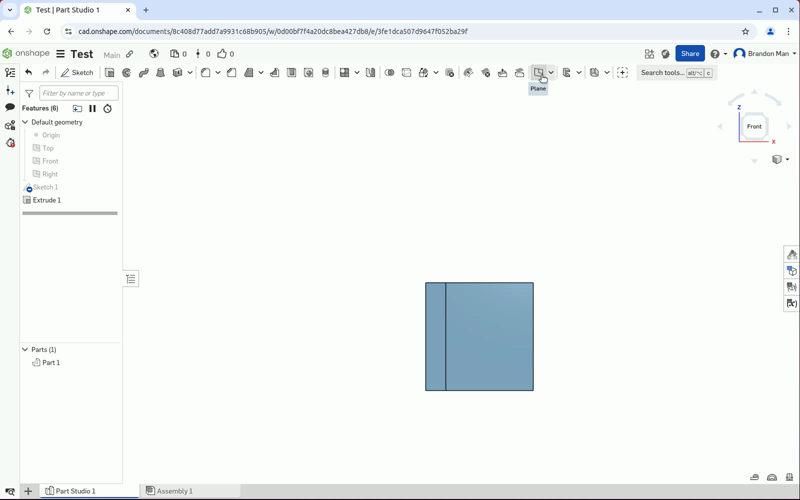
click(541, 75)
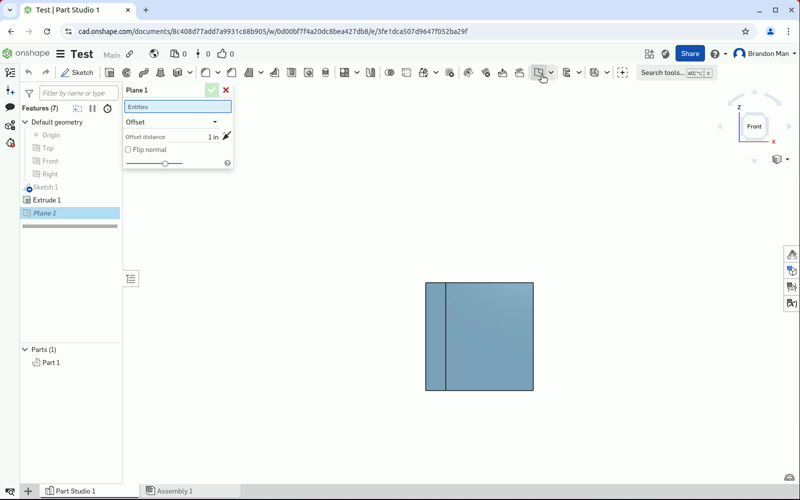
mouse_move(73, 163)
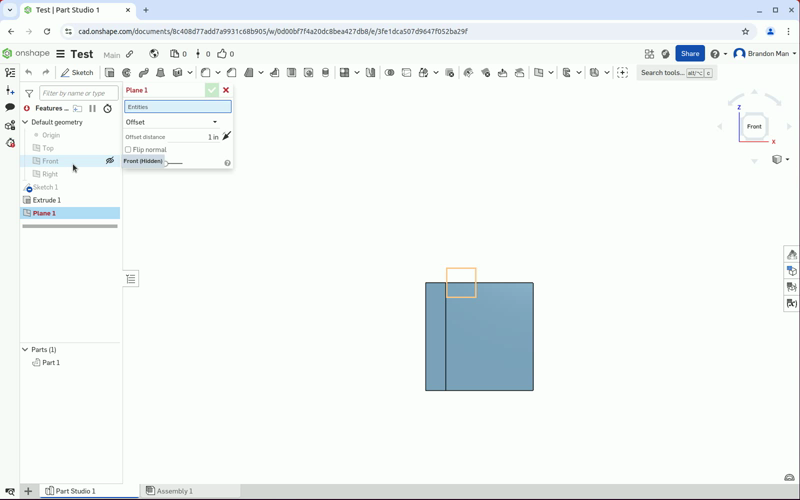
click(73, 163)
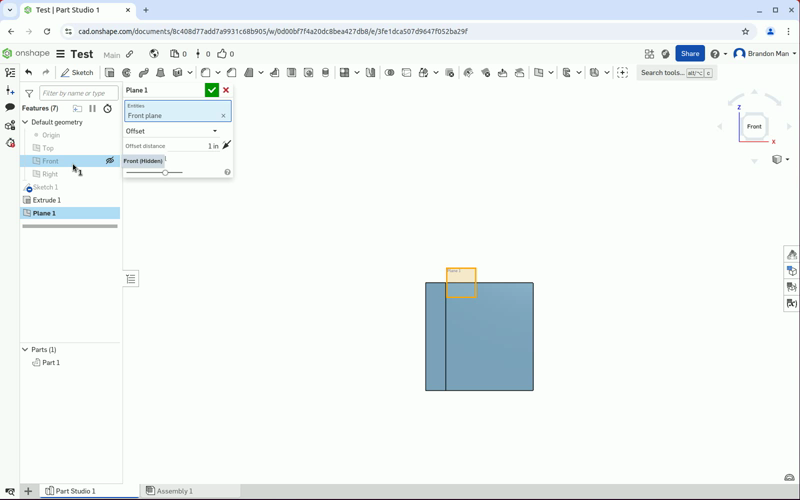
key(tab, 2)
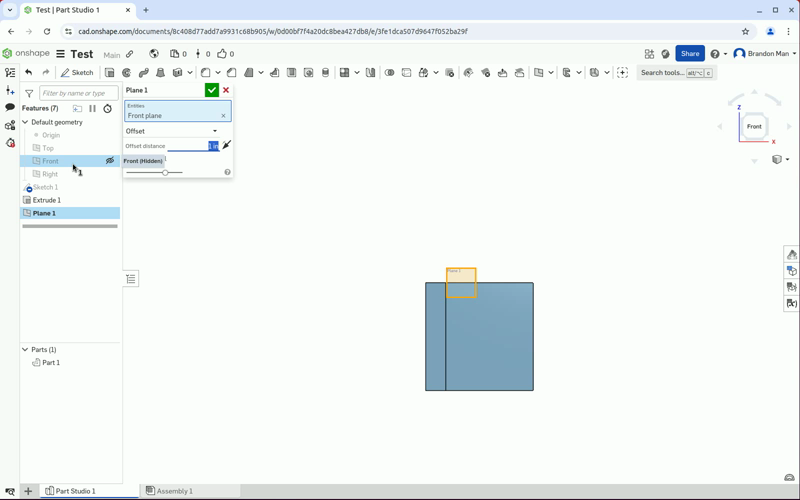
text(14.45)
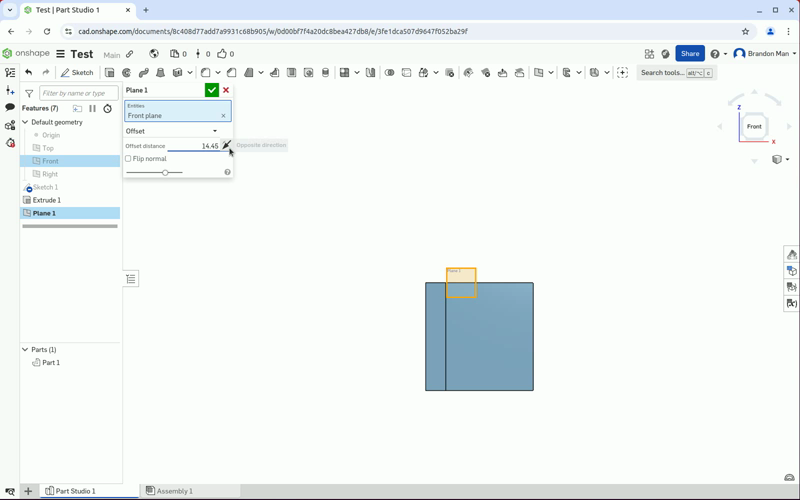
mouse_move(229, 147)
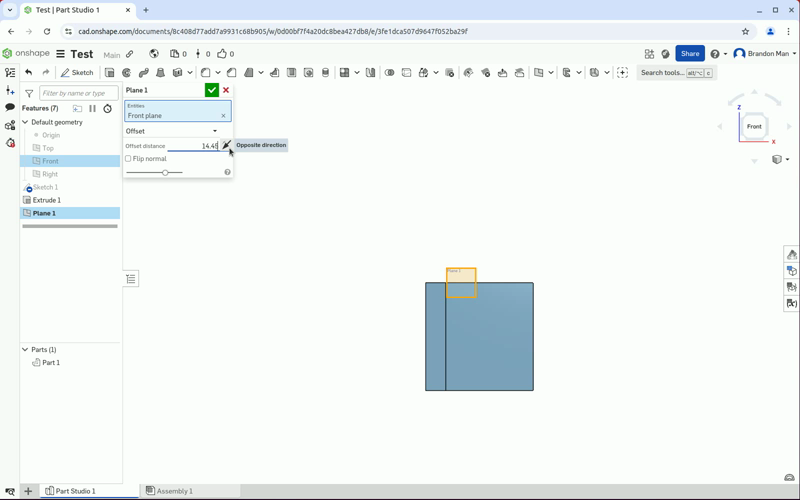
click(229, 147)
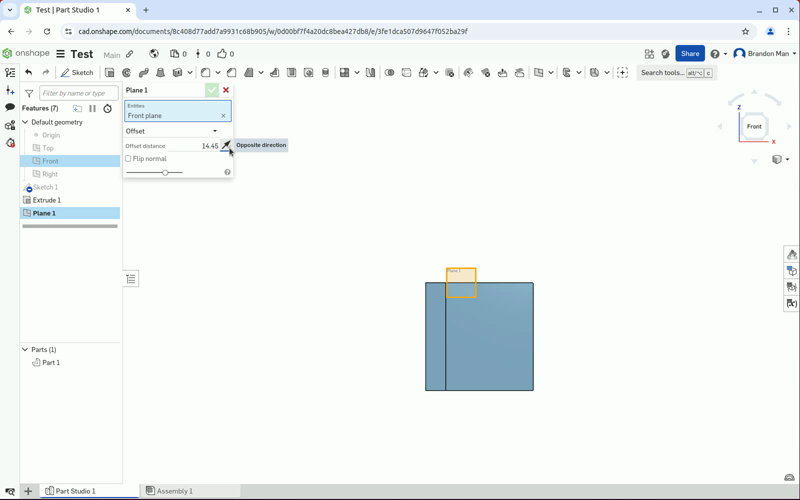
key(enter, 2)
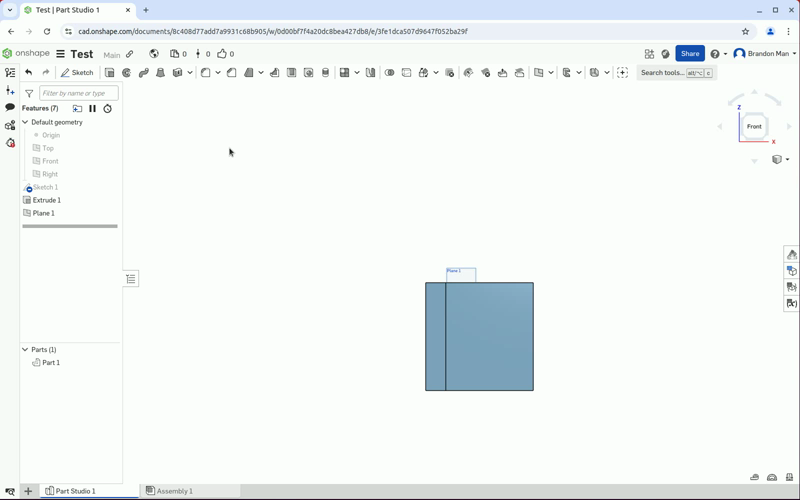
key(shift+s)
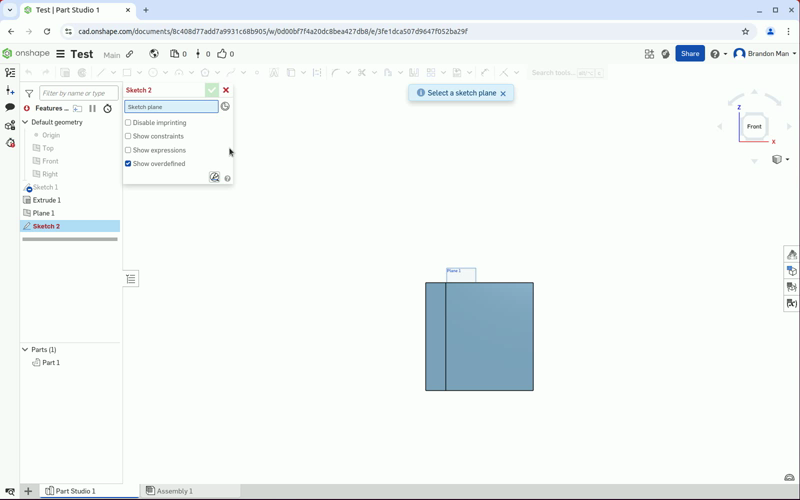
mouse_move(73, 215)
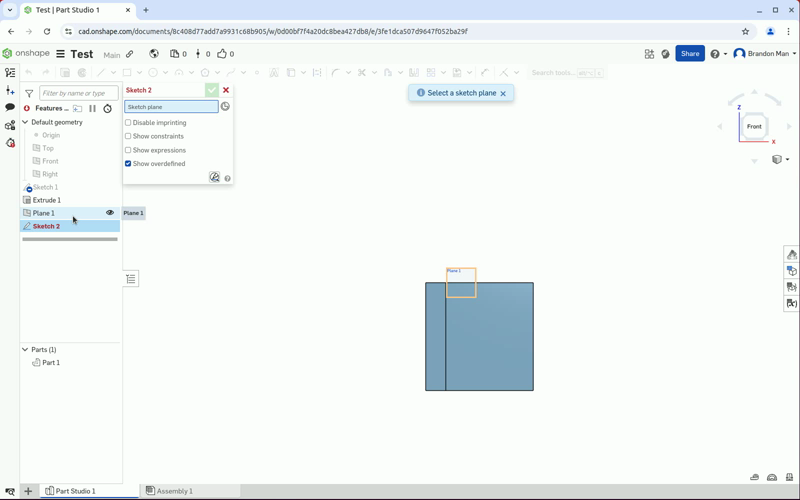
click(73, 215)
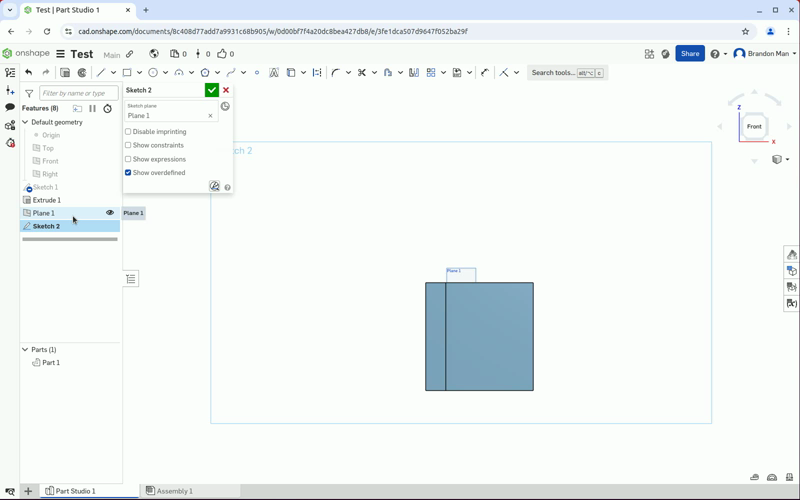
mouse_move(73, 352)
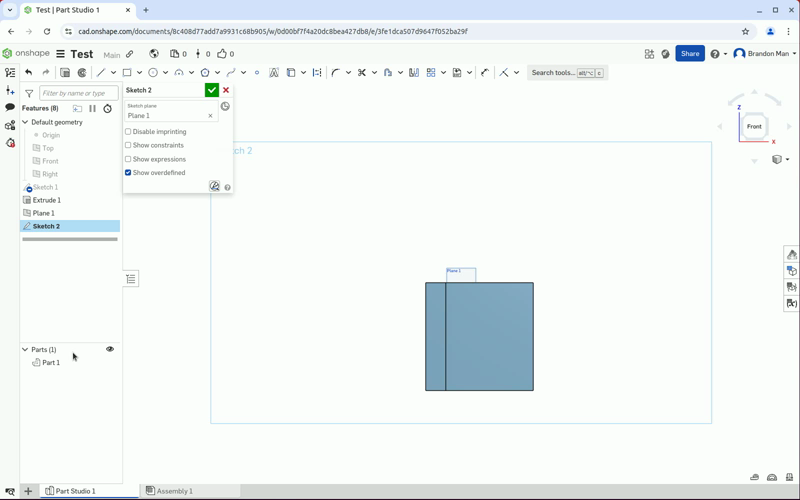
key(y)
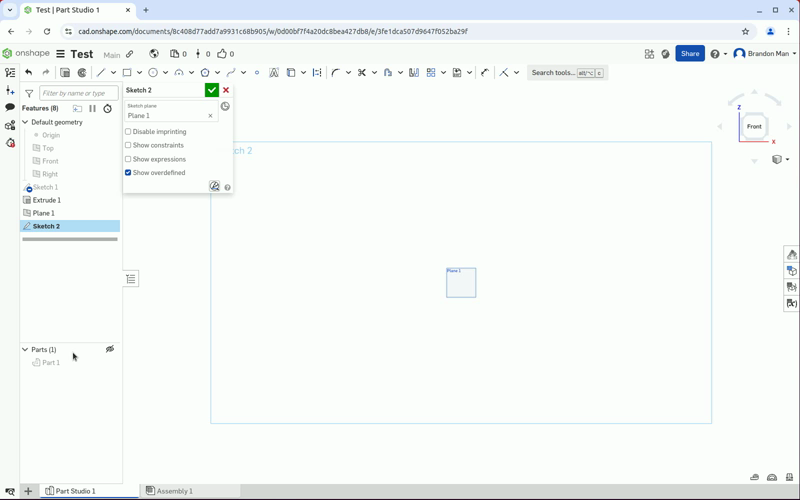
key(l)
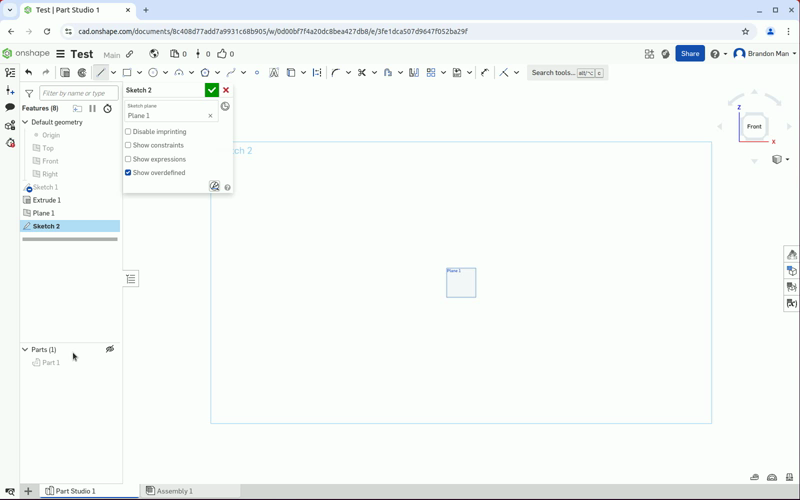
key_down(shift)
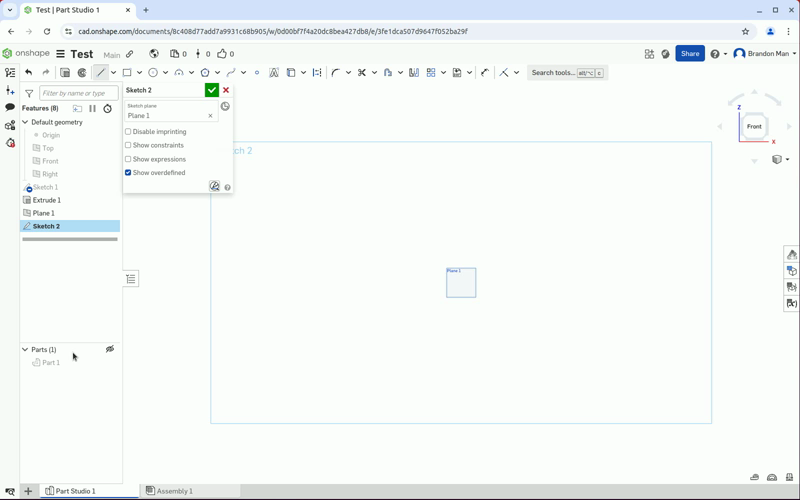
mouse_move(474, 390)
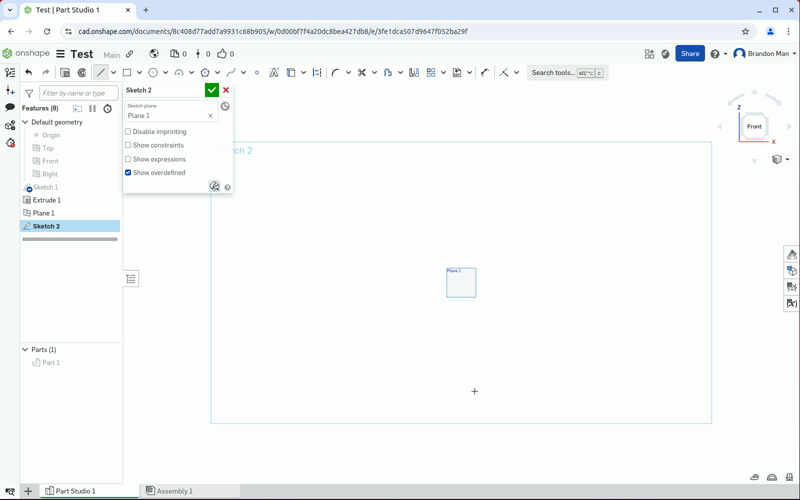
click(474, 390)
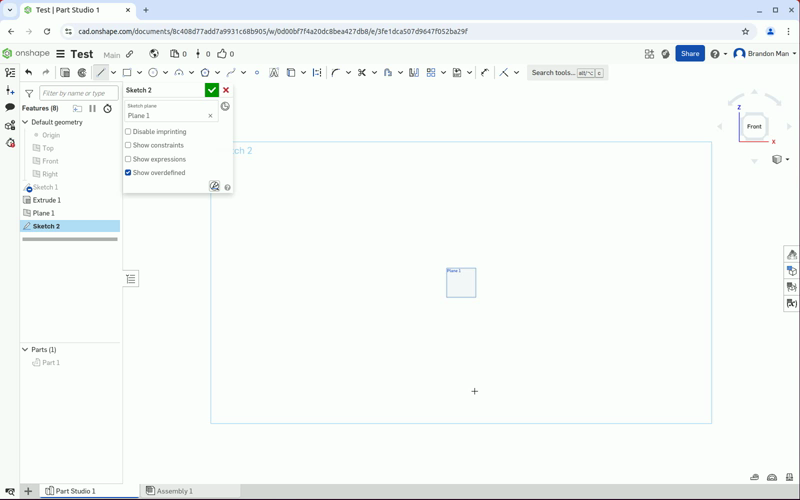
key_up(shift)
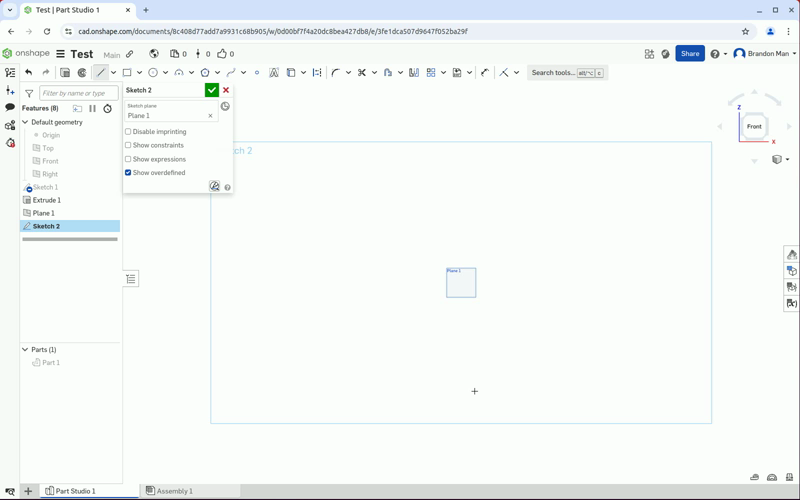
key_down(shift)
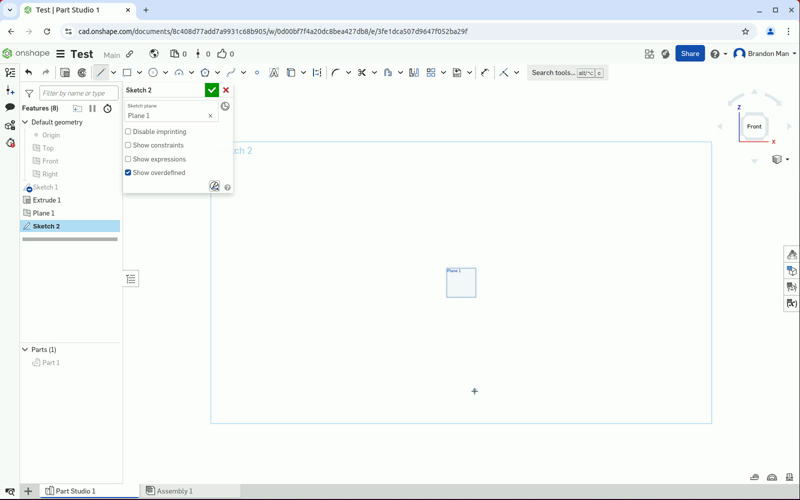
mouse_move(504, 390)
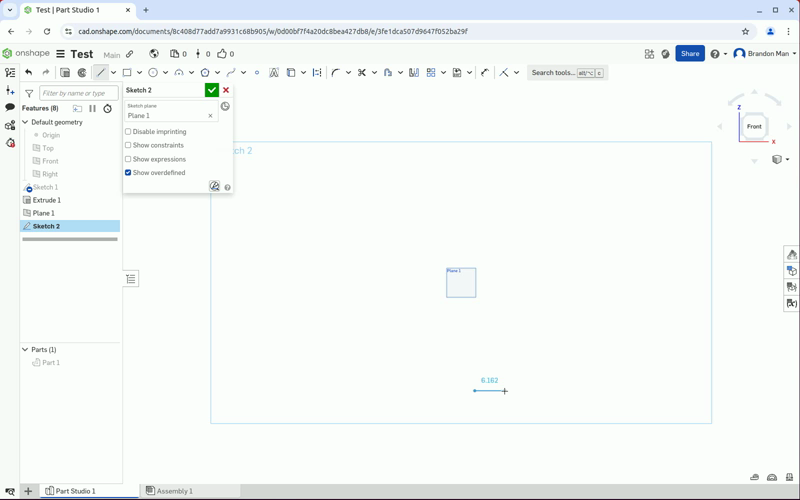
mouse_move(505, 390)
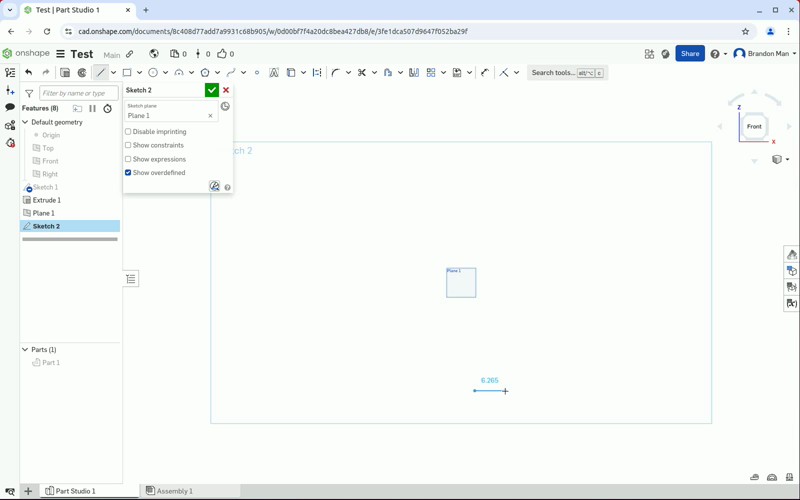
click(505, 390)
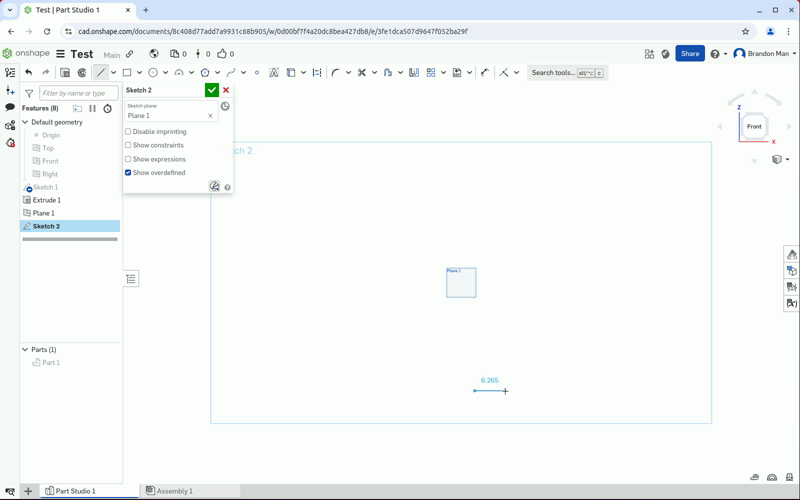
key_up(shift)
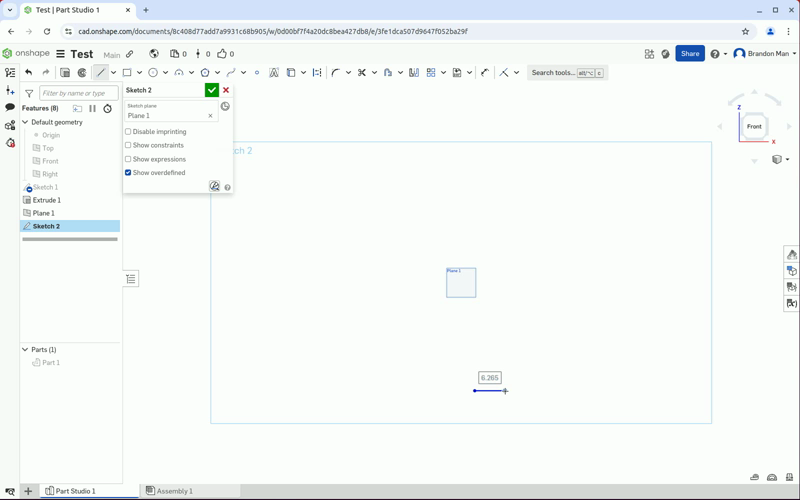
key_down(shift)
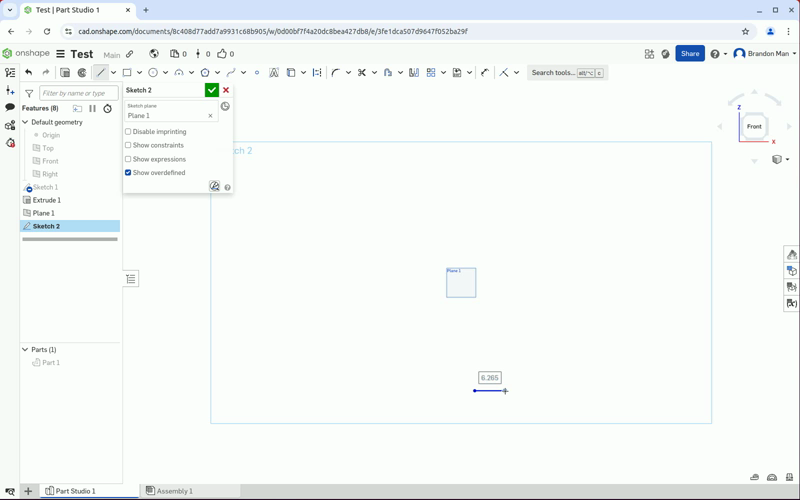
mouse_move(535, 390)
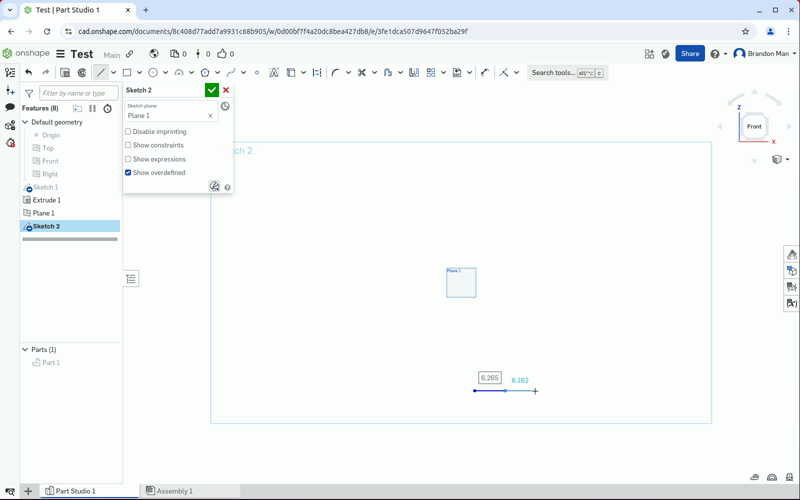
mouse_move(505, 350)
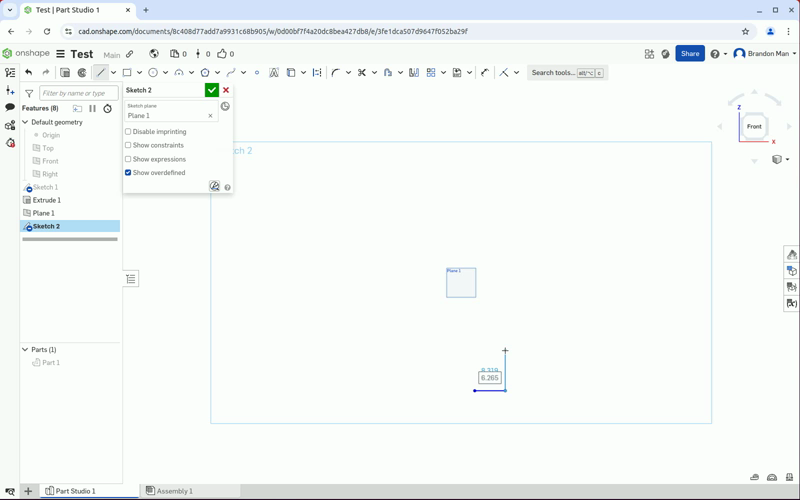
click(505, 350)
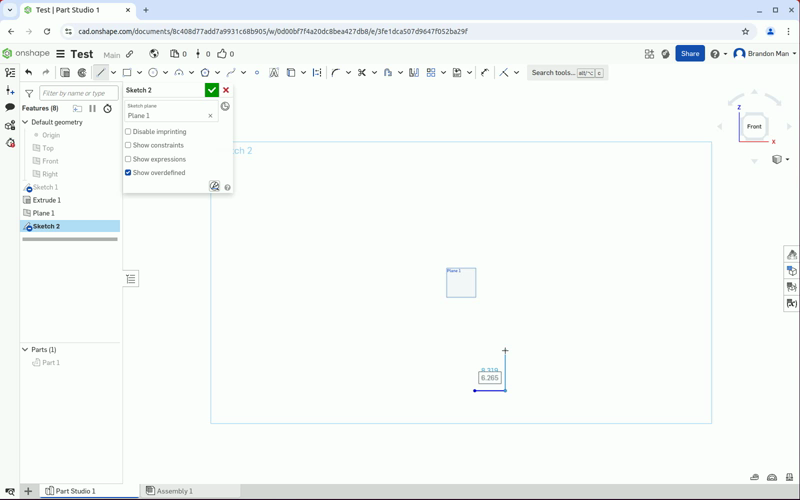
key_up(shift)
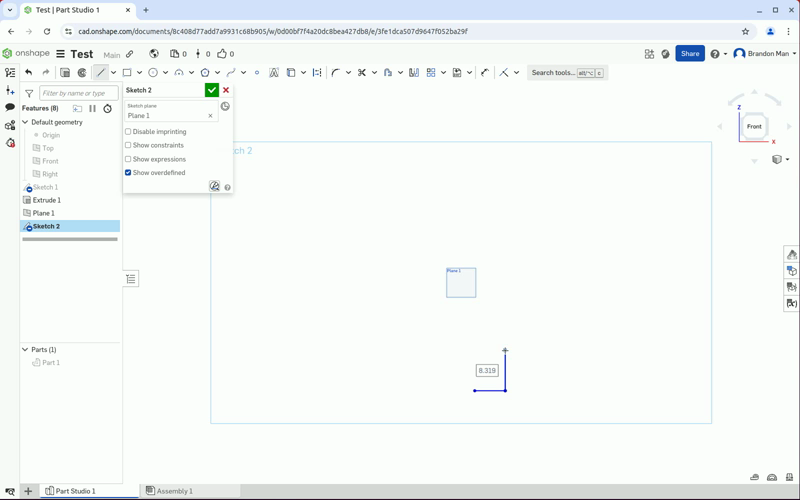
key_down(shift)
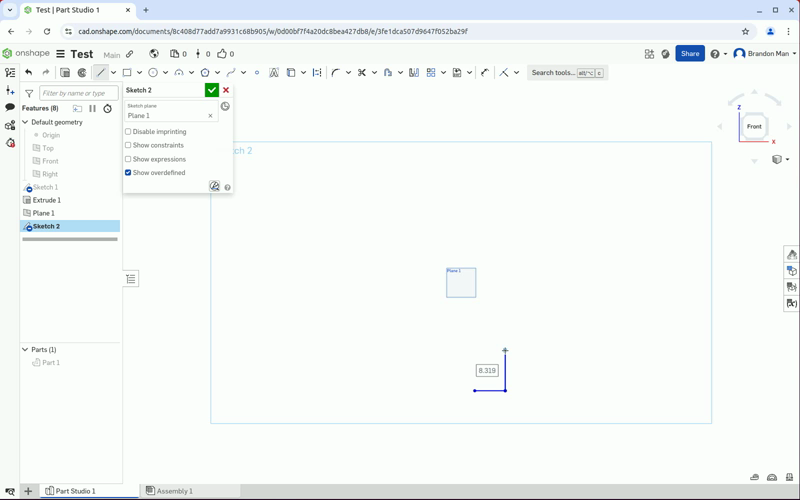
mouse_move(535, 350)
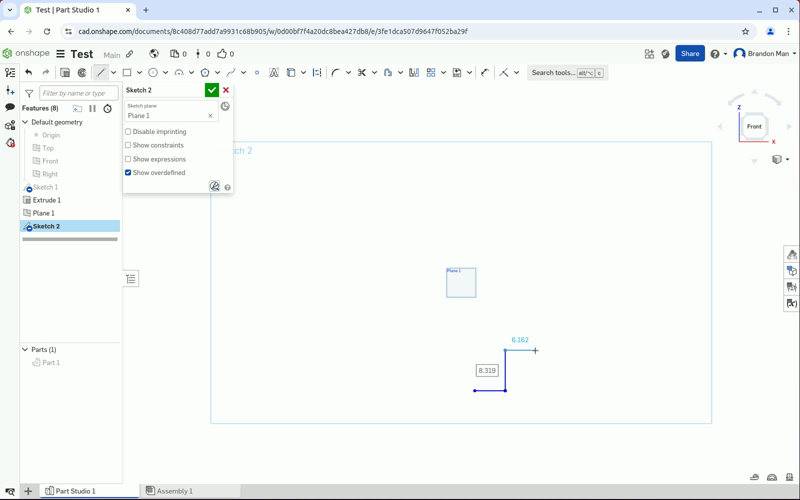
mouse_move(474, 350)
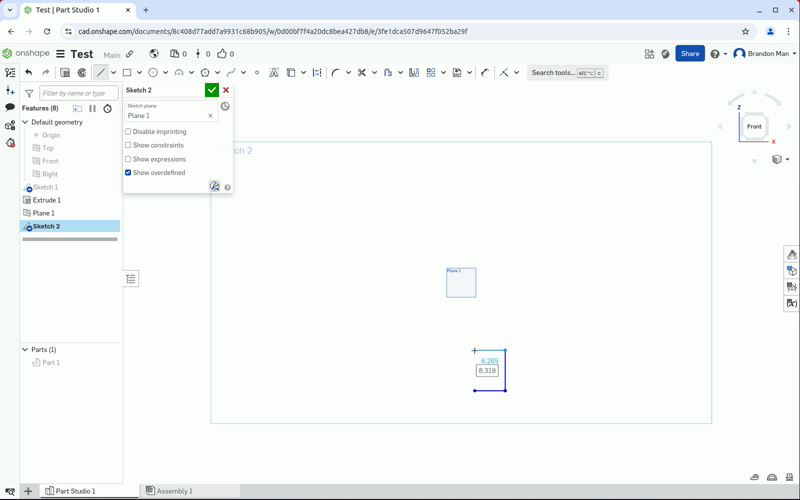
click(474, 350)
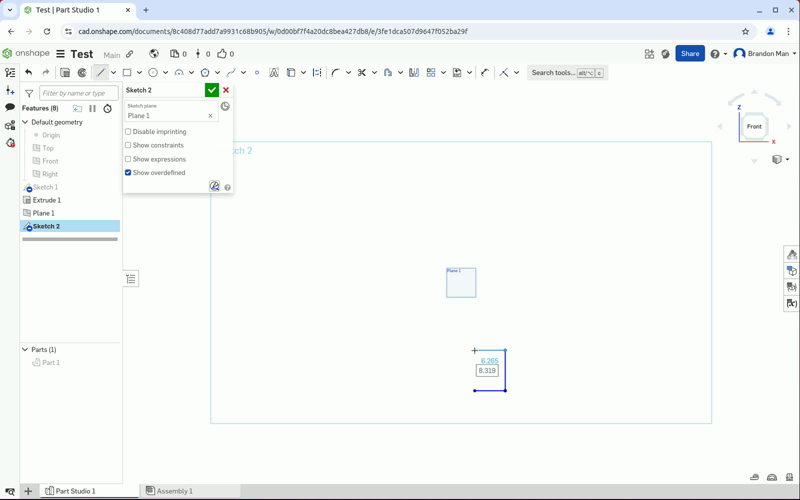
key_up(shift)
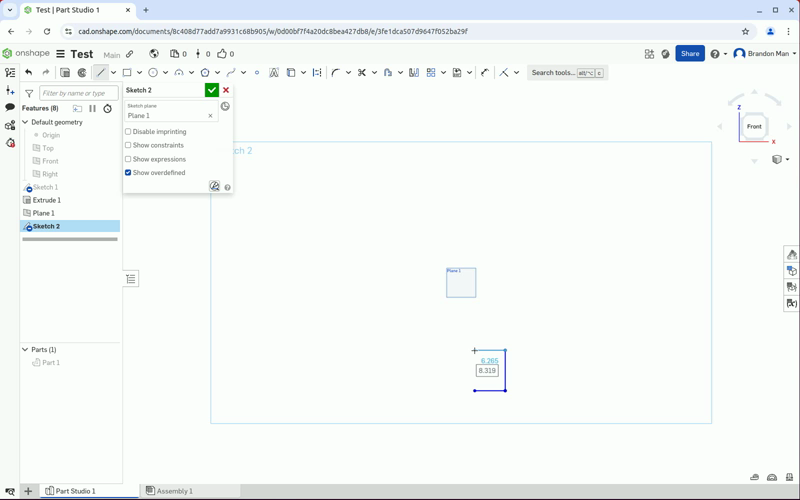
mouse_move(504, 350)
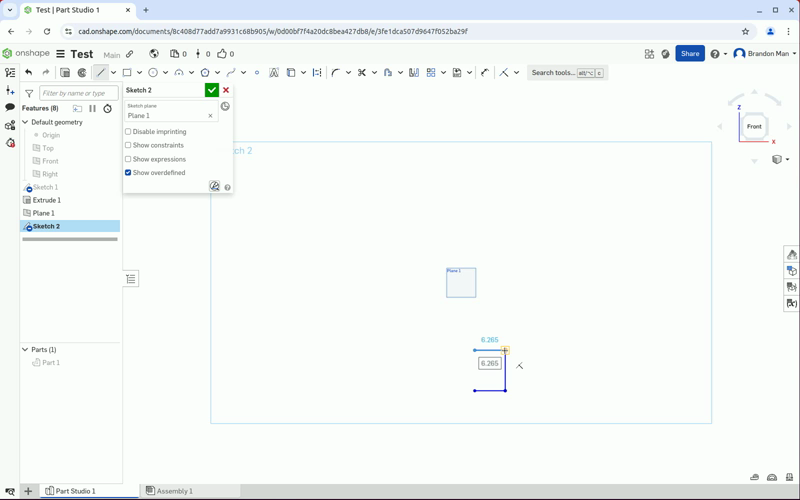
key_down(shift)
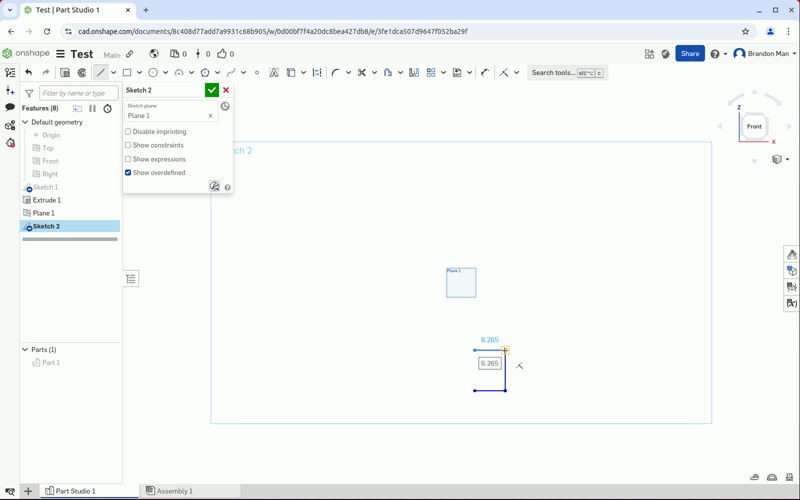
mouse_move(474, 390)
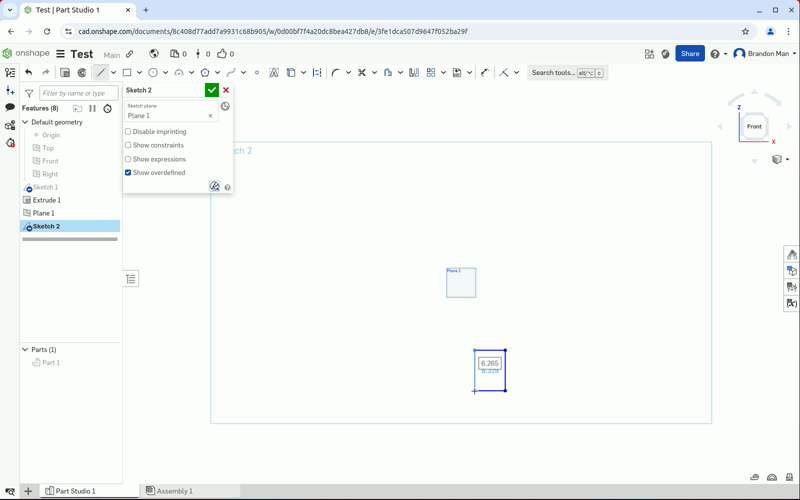
key_up(shift)
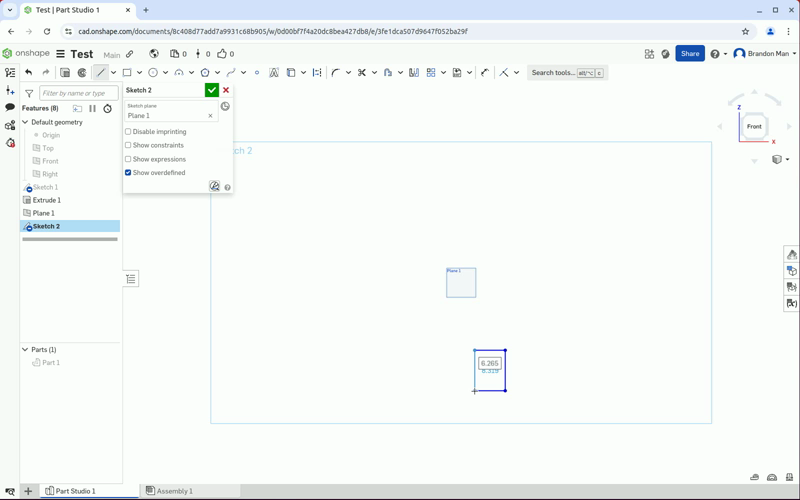
click(474, 390)
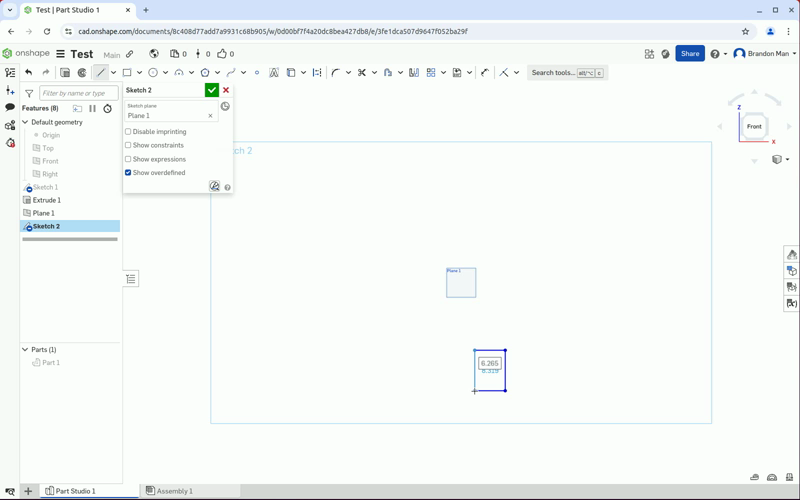
key(esc)
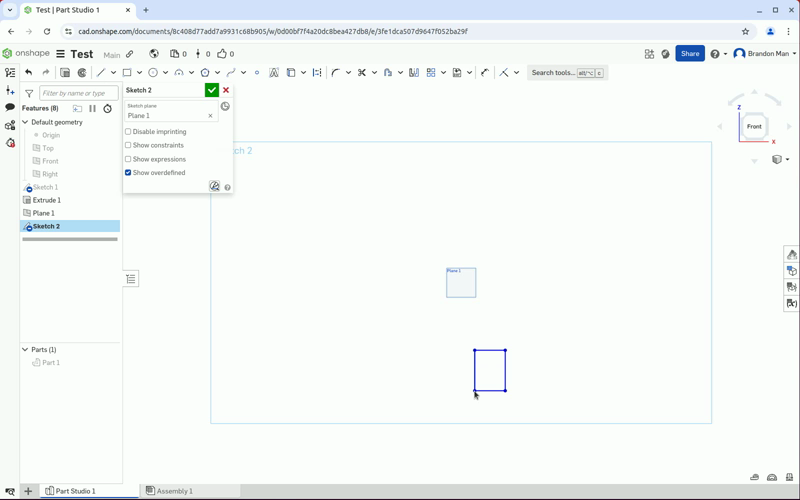
mouse_move(480, 373)
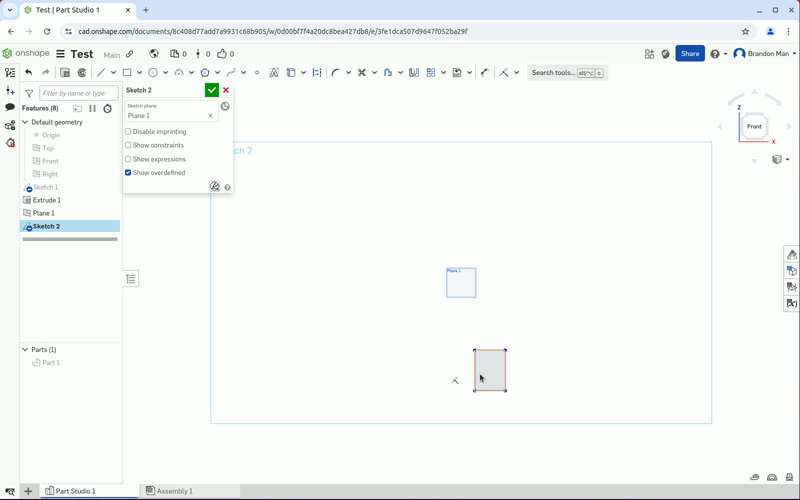
scroll(6)
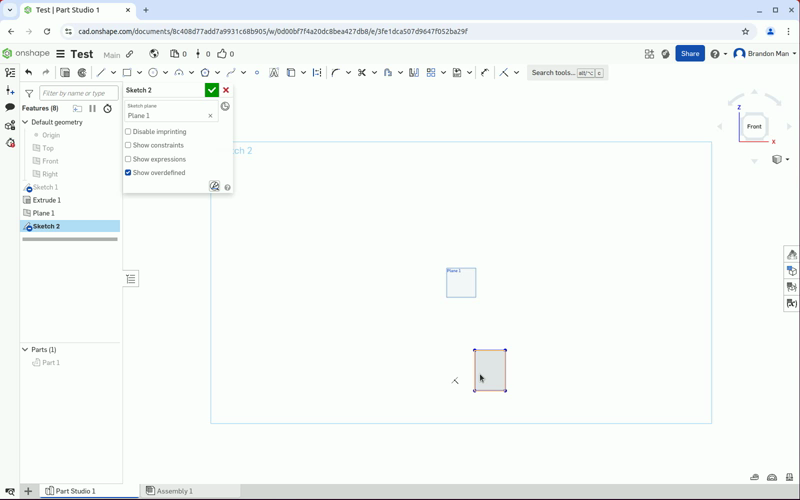
scroll(6)
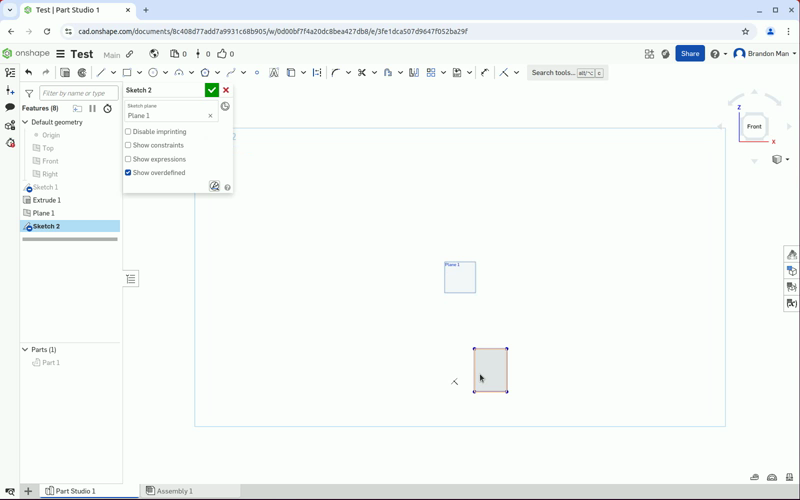
scroll(6)
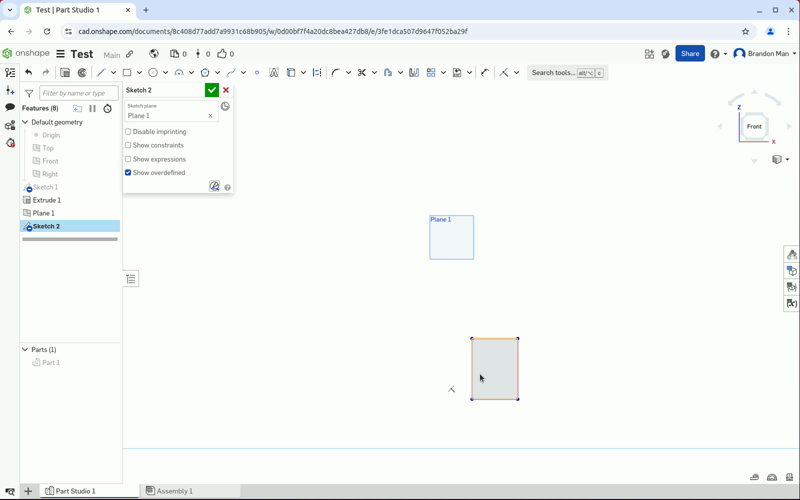
scroll(6)
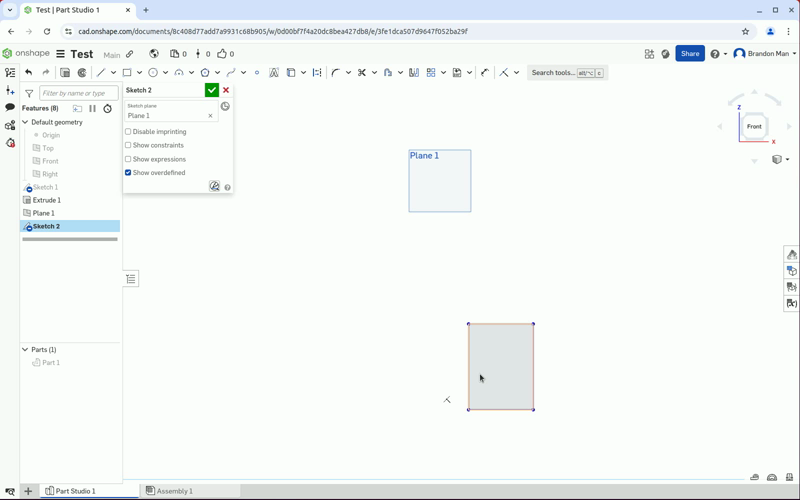
scroll(6)
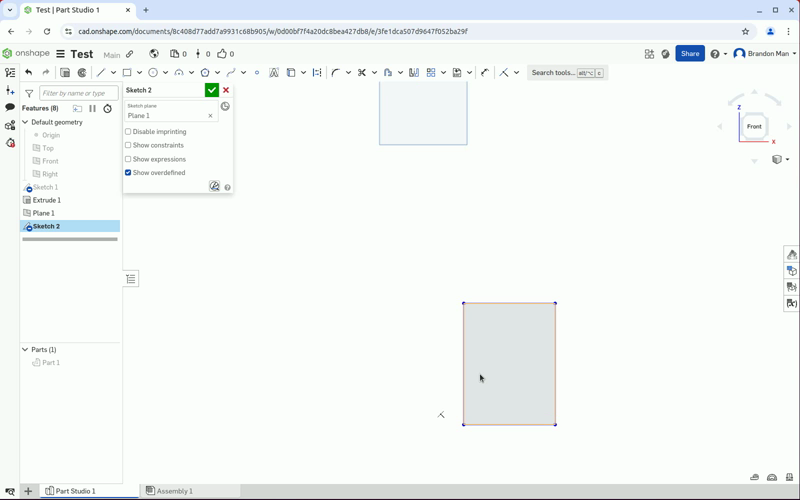
scroll(6)
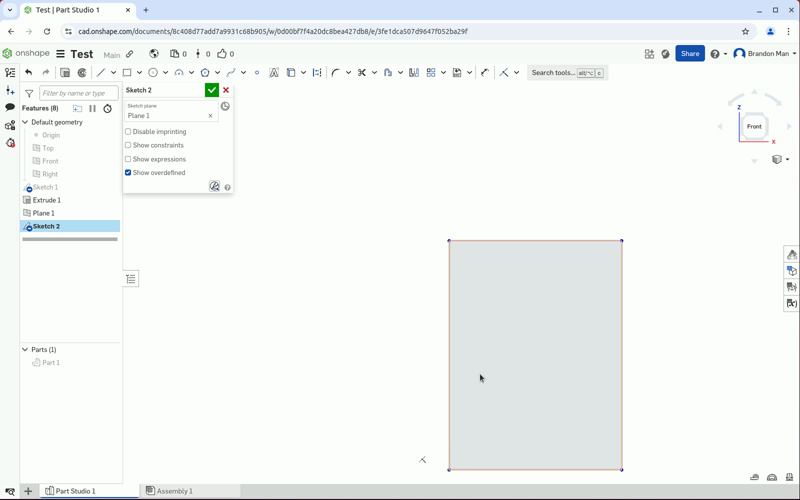
scroll(6)
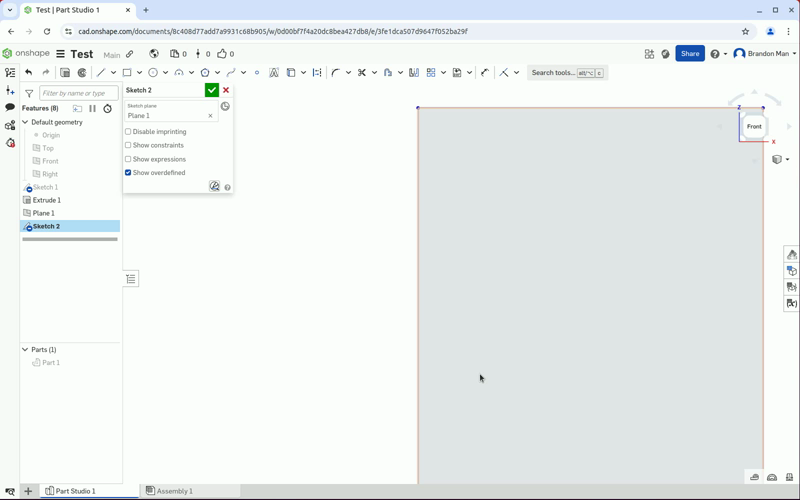
click(480, 373)
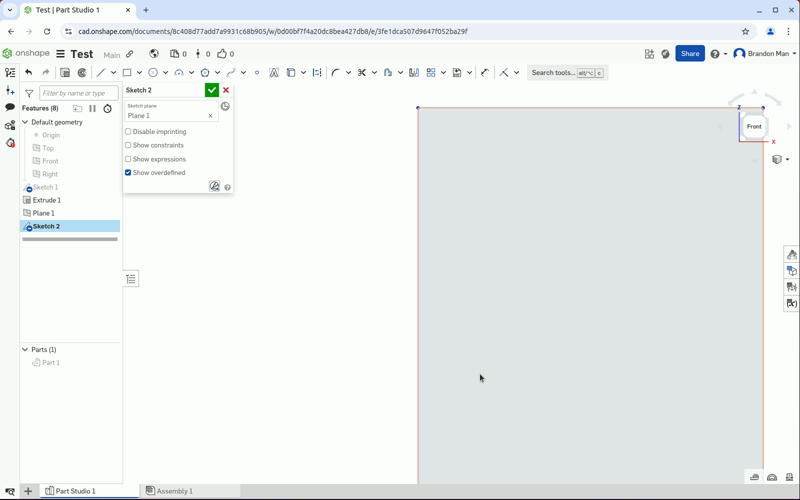
scroll(-6)
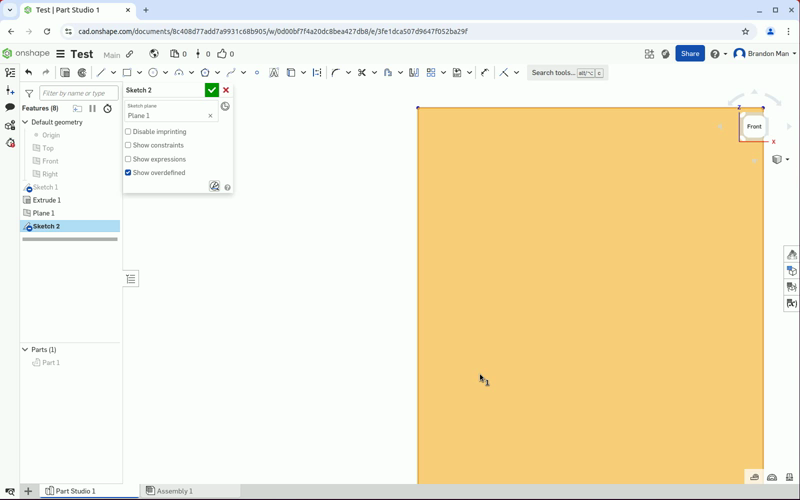
scroll(-6)
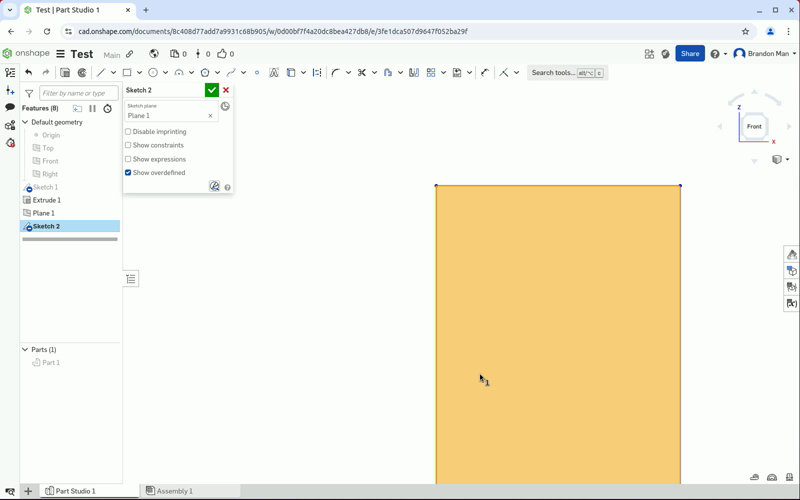
scroll(-6)
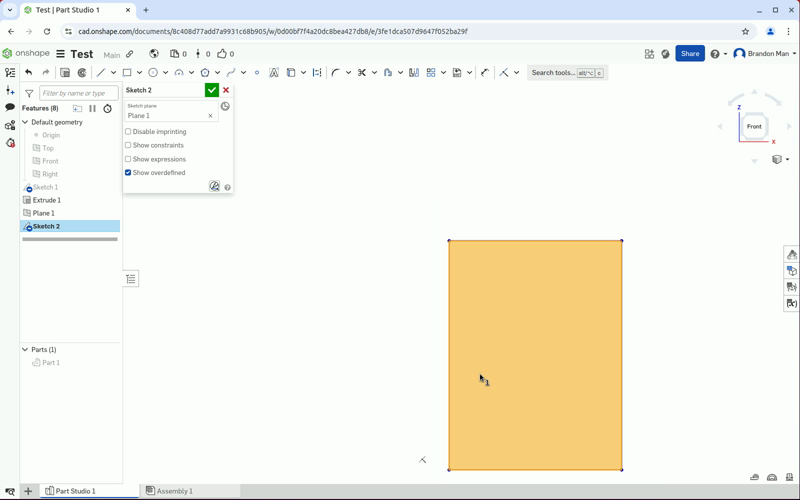
scroll(-6)
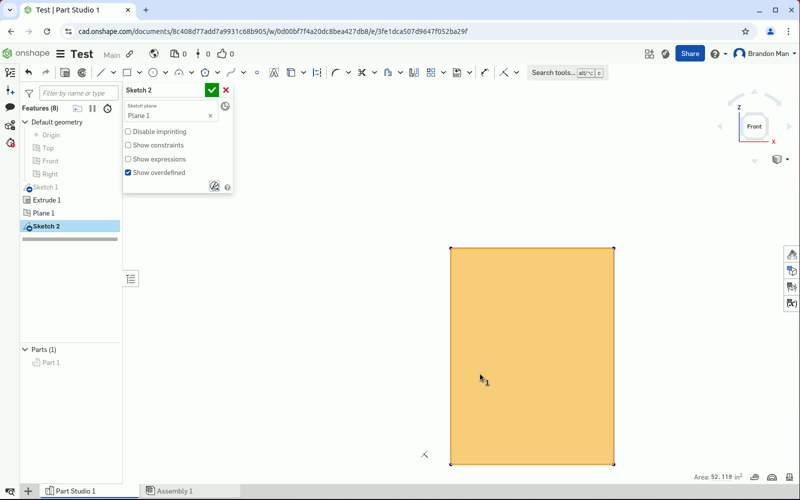
scroll(-6)
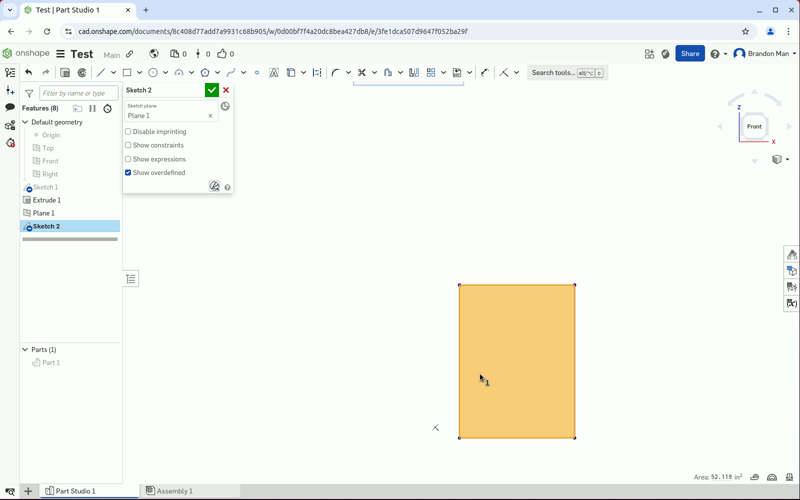
scroll(-6)
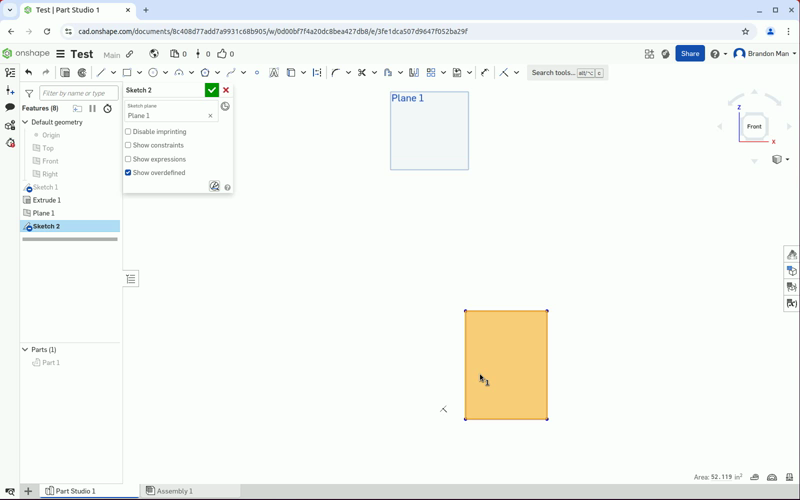
scroll(-6)
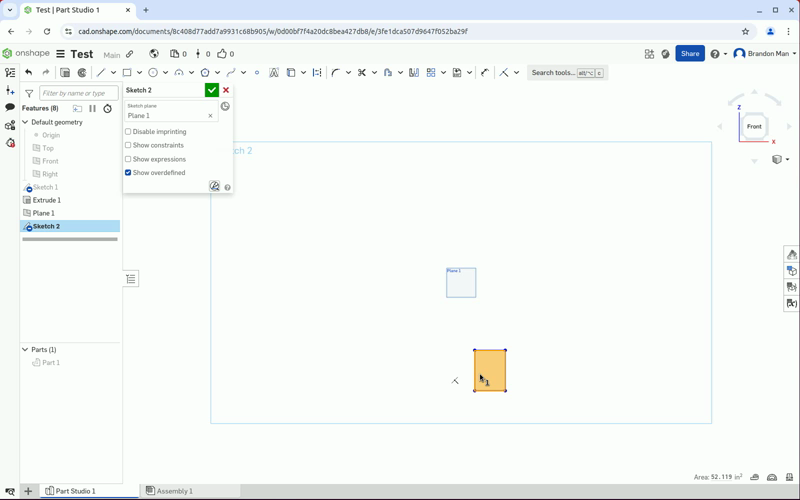
mouse_move(73, 352)
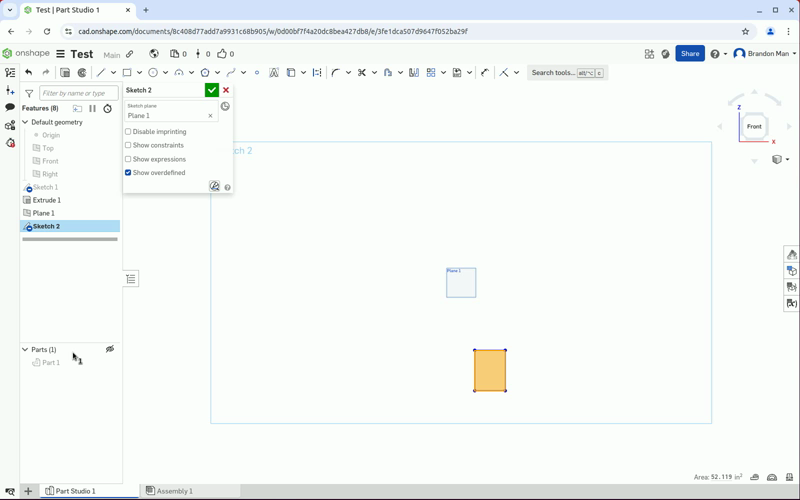
key(shift+y)
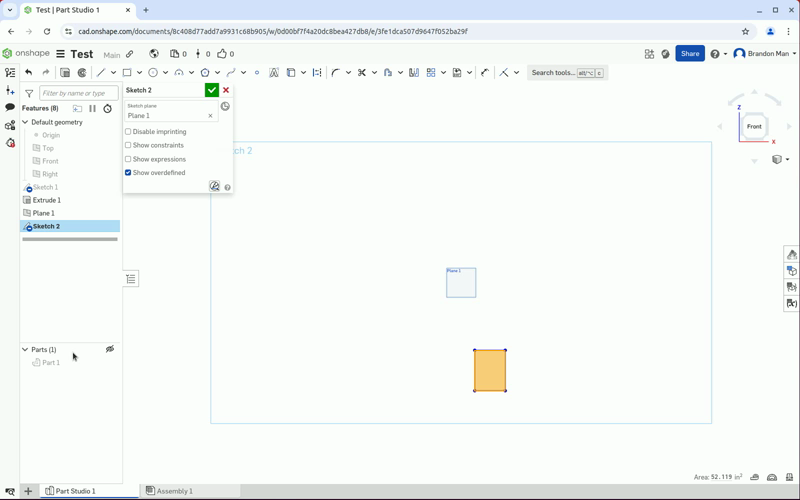
key(shift+e)
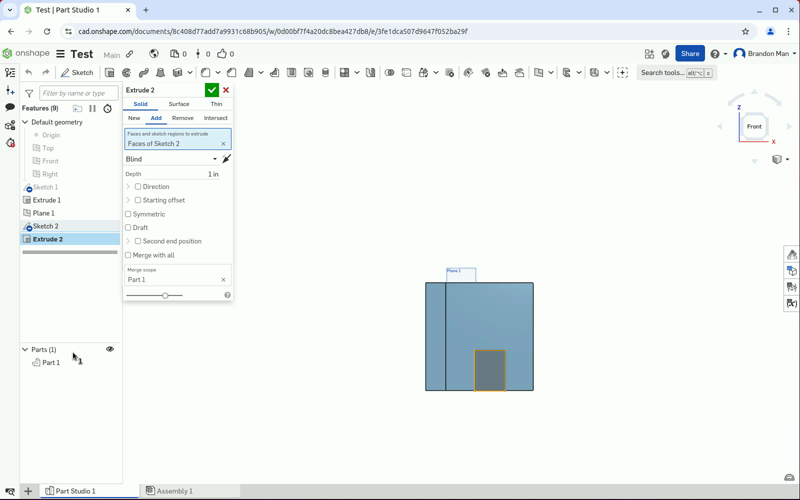
mouse_move(143, 106)
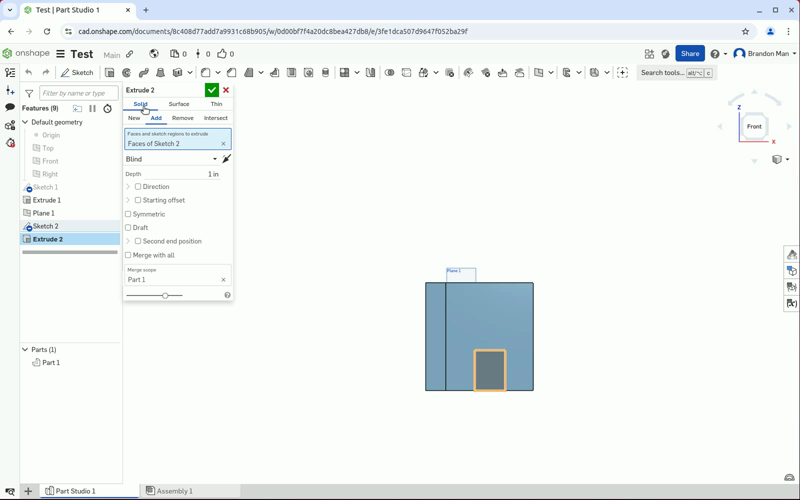
click(143, 106)
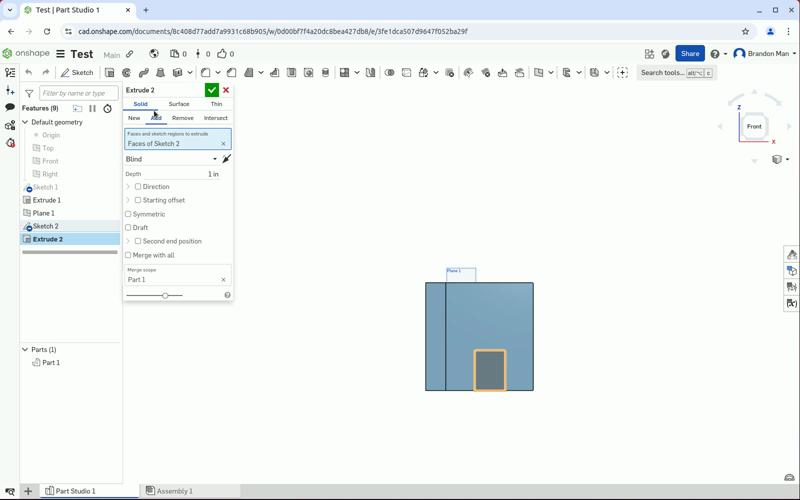
mouse_move(186, 120)
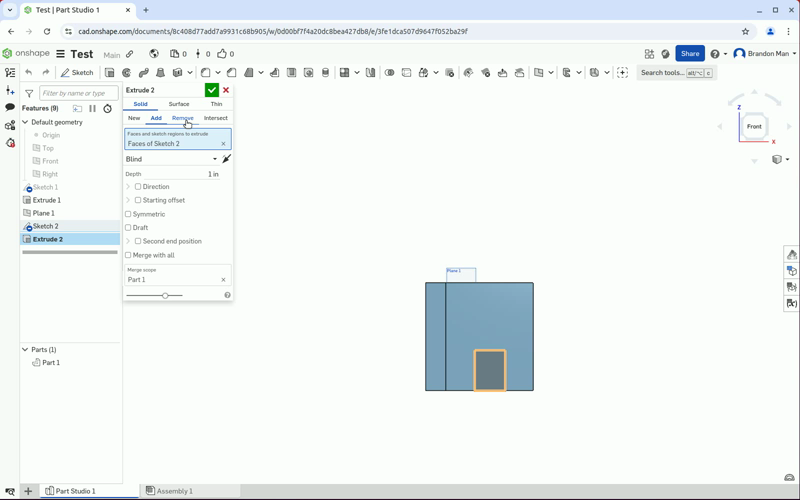
click(186, 120)
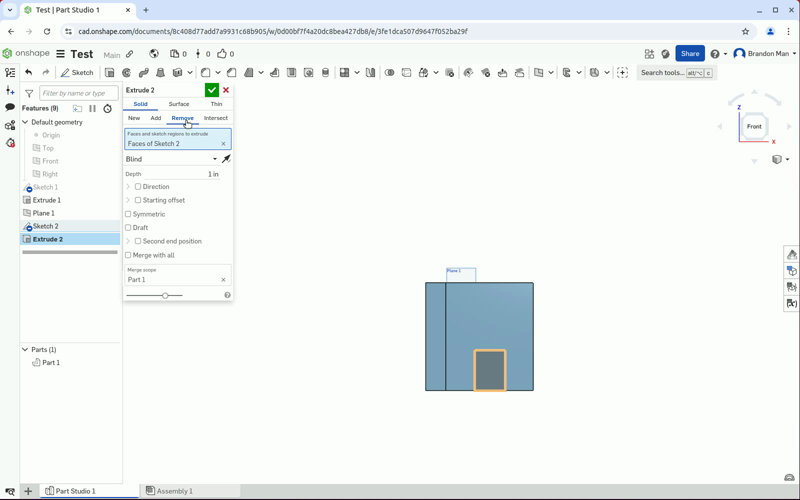
key(tab, 4)
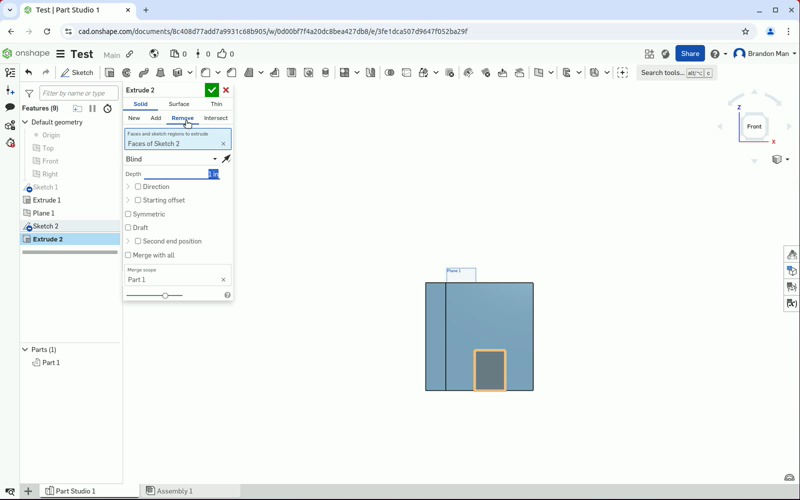
text(4.092)
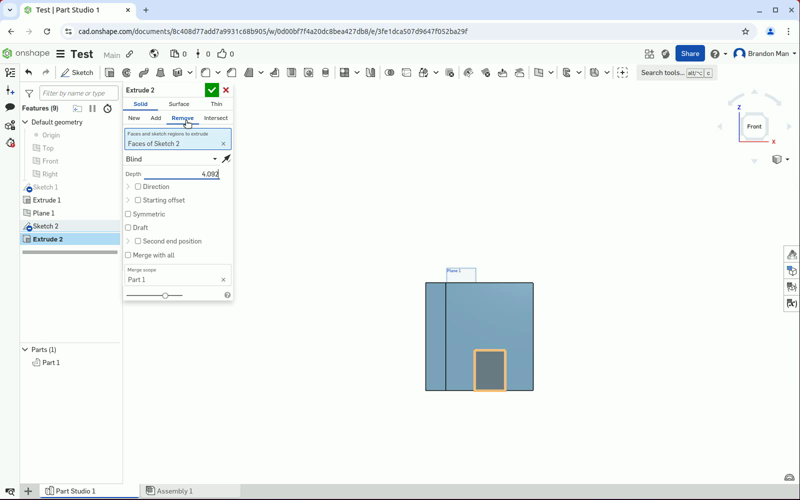
key(tab, 6)
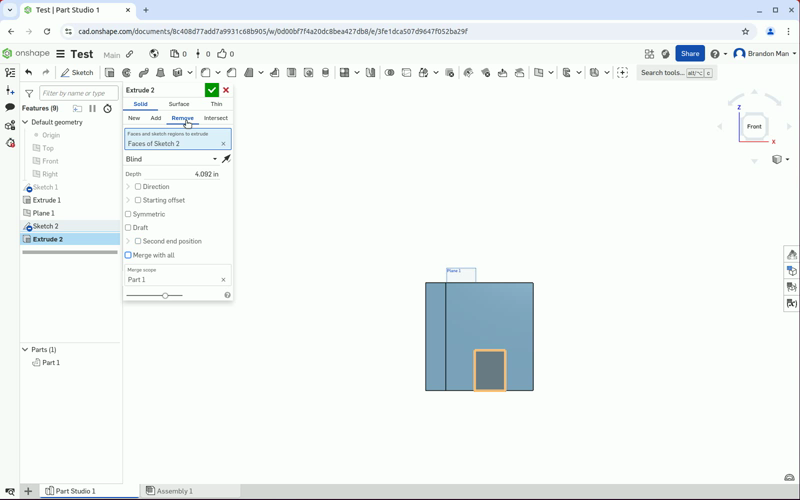
key(space)
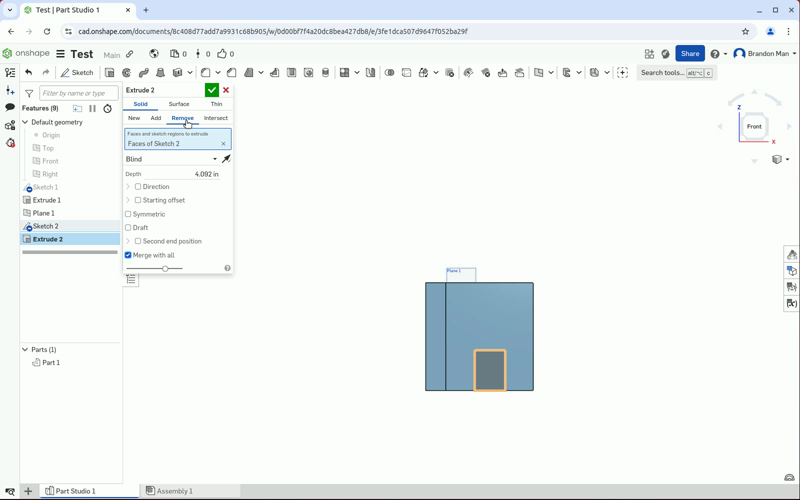
key(enter)
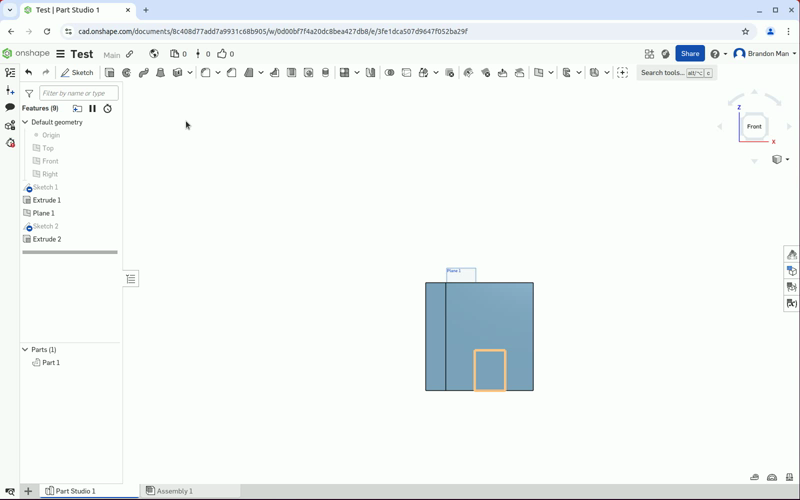
key(shift+h)
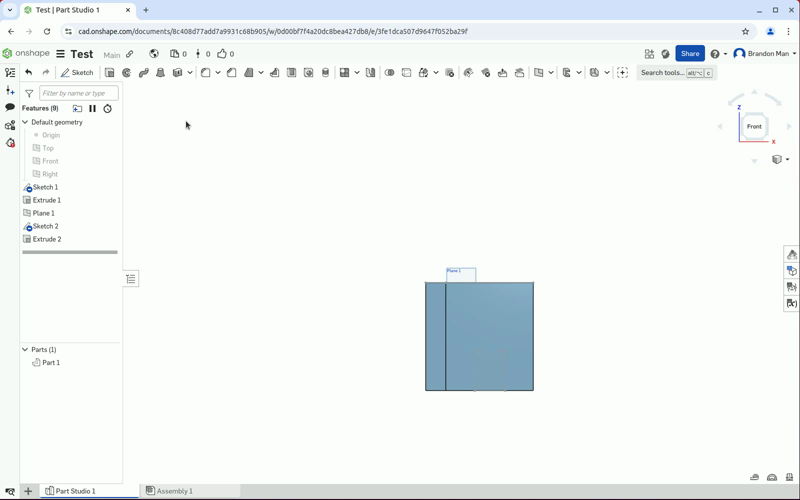
key(shift+h)
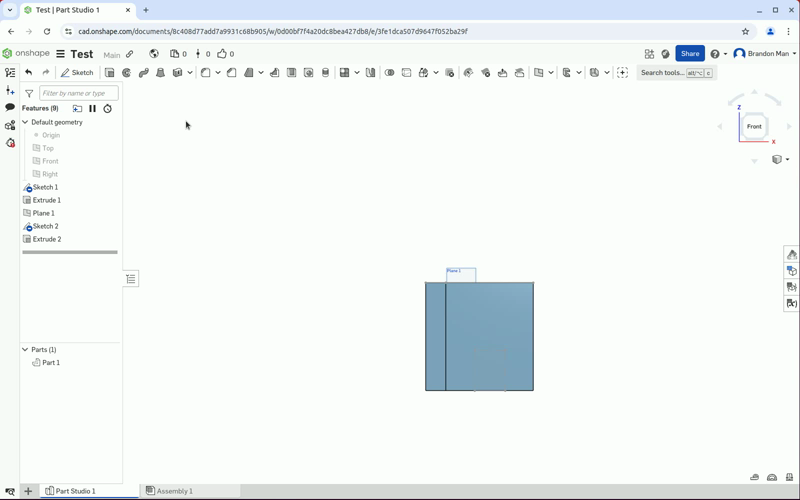
key(shift+7)
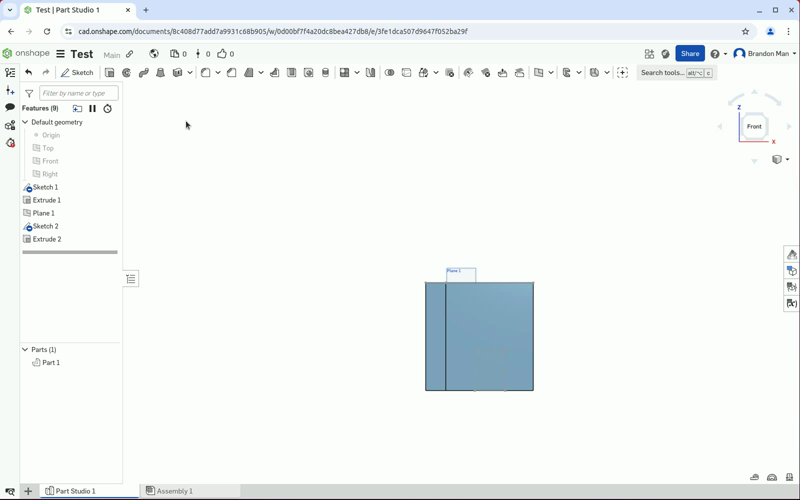
key(left, 2)
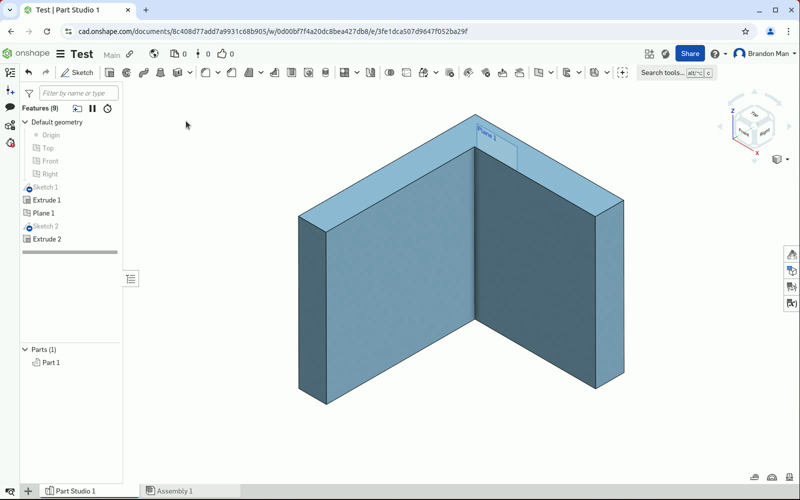
key(down, 2)
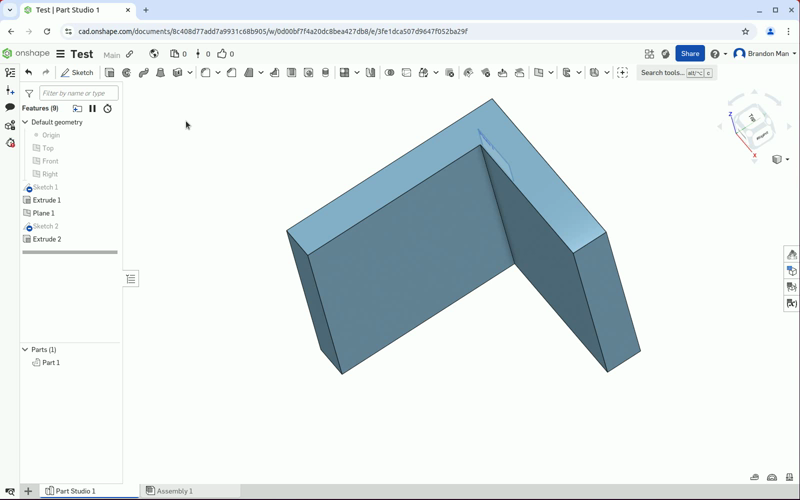
key(up, 2)
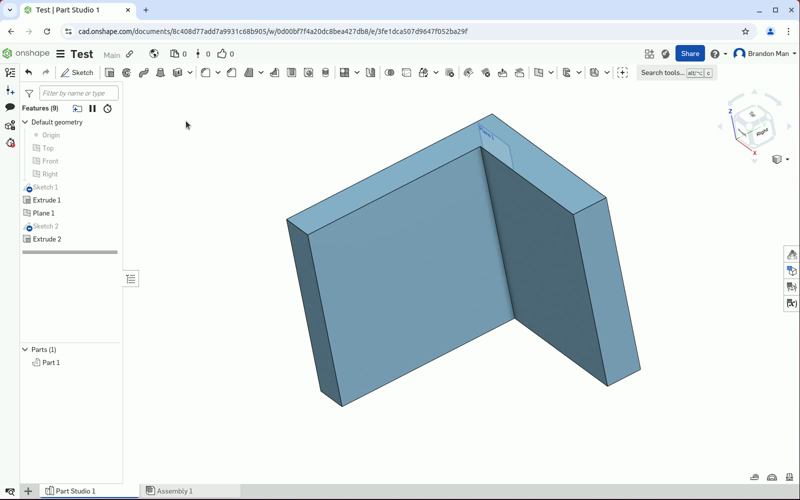
key(right, 2)
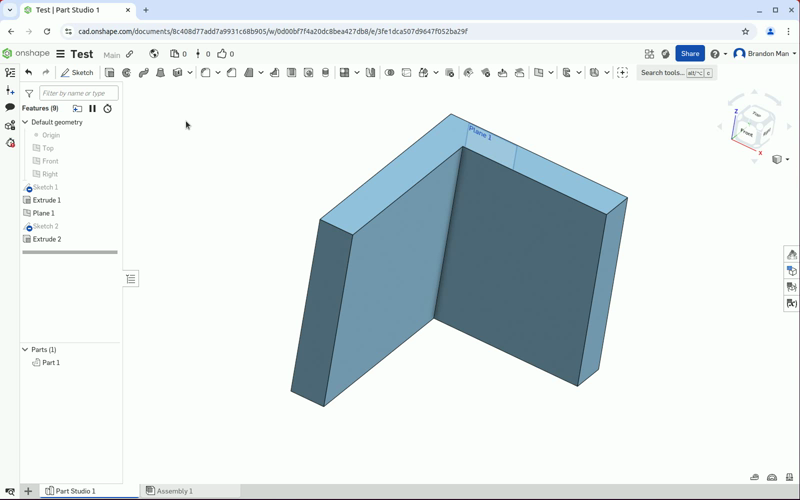
mouse_move(73, 189)
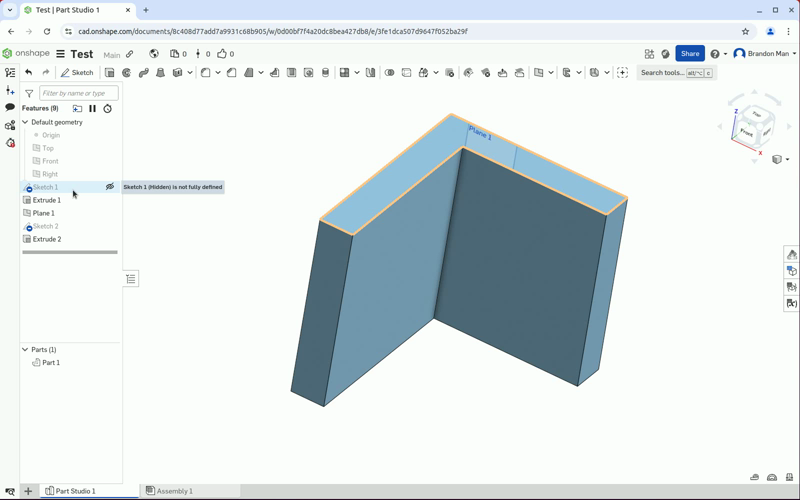
click(73, 189)